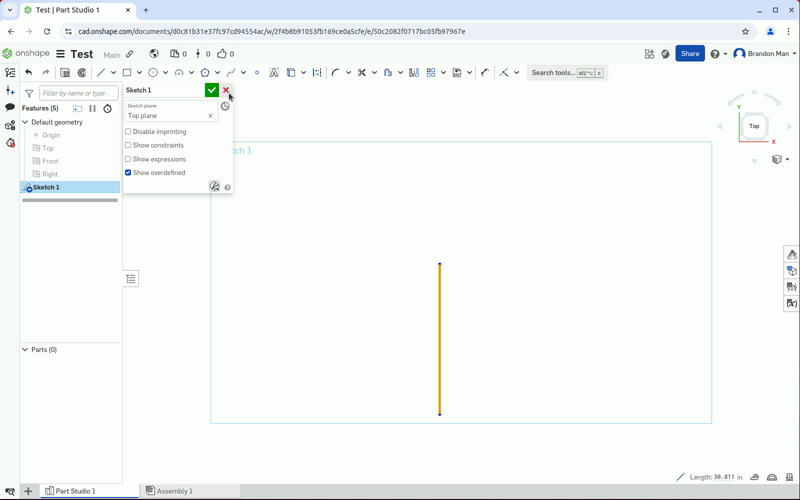
key(shift+h)
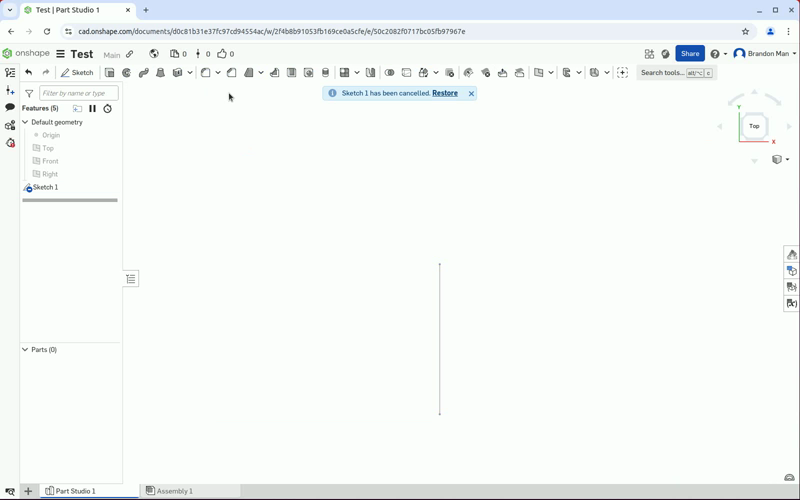
key(shift+s)
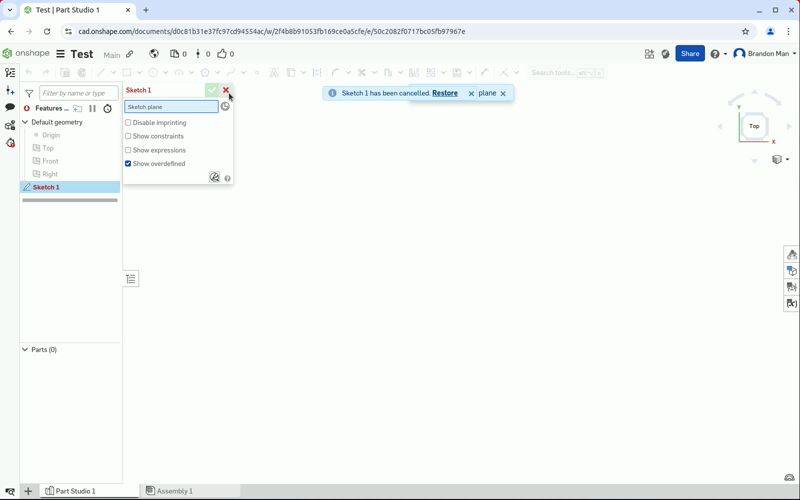
mouse_move(73, 150)
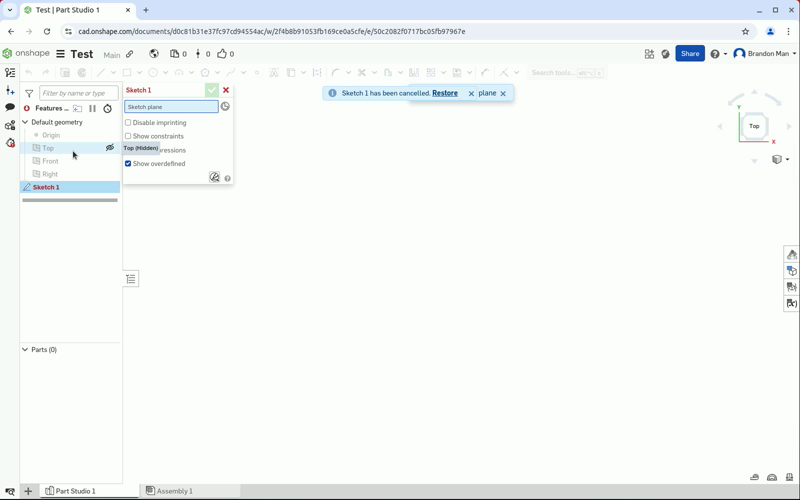
click(73, 150)
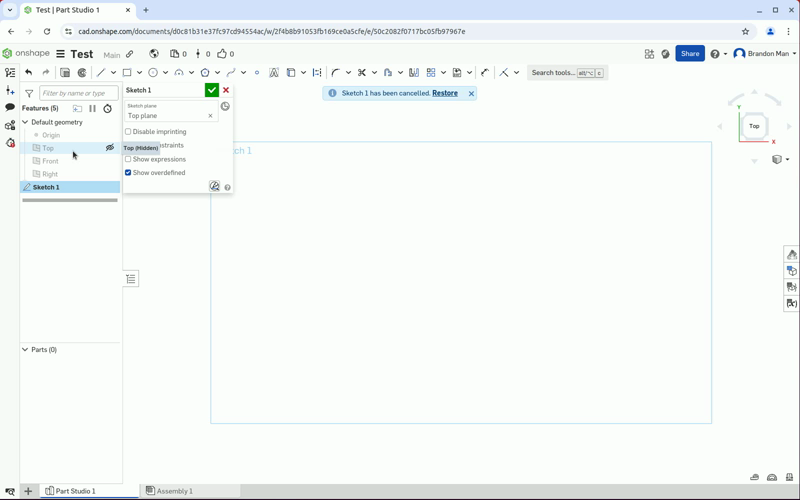
mouse_move(73, 352)
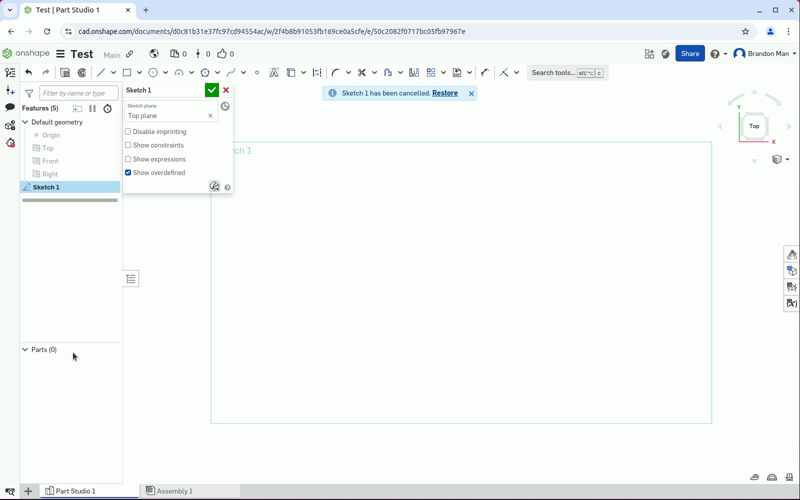
key(y)
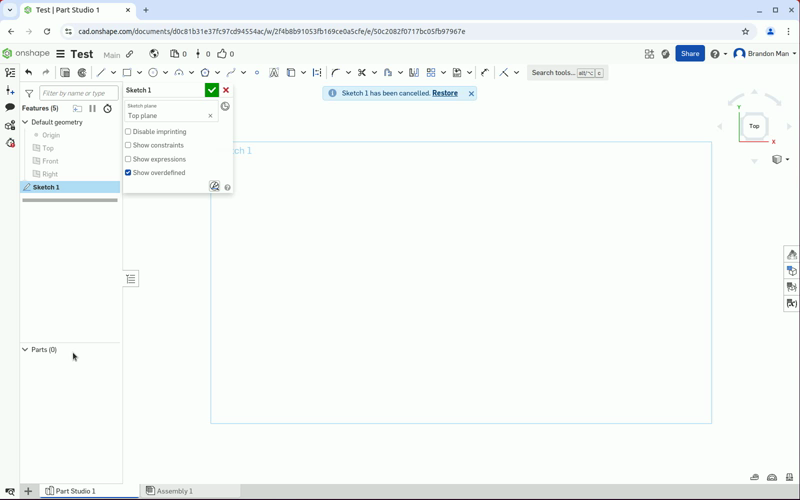
key(l)
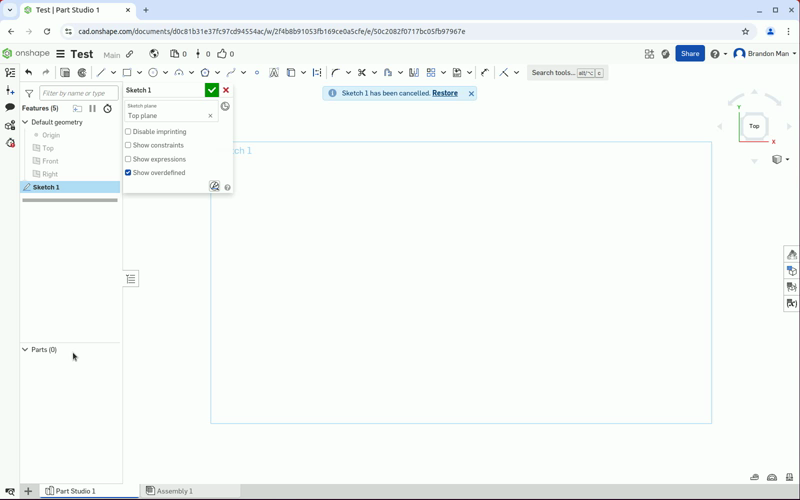
key_down(shift)
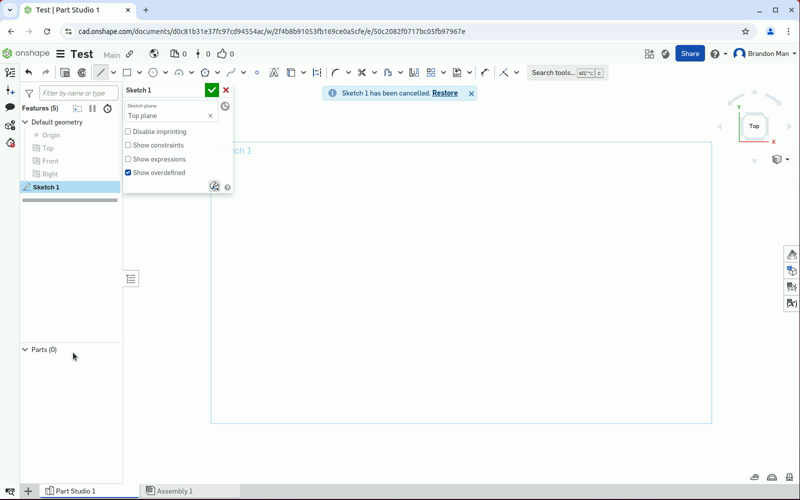
mouse_move(348, 366)
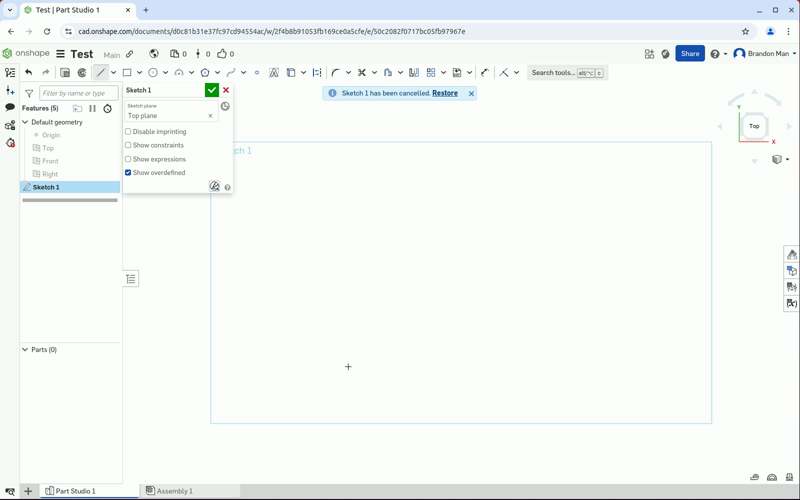
click(348, 366)
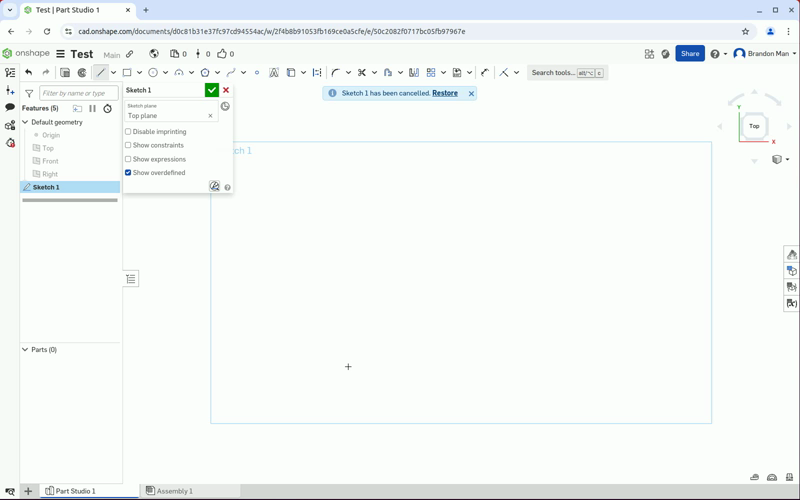
key_up(shift)
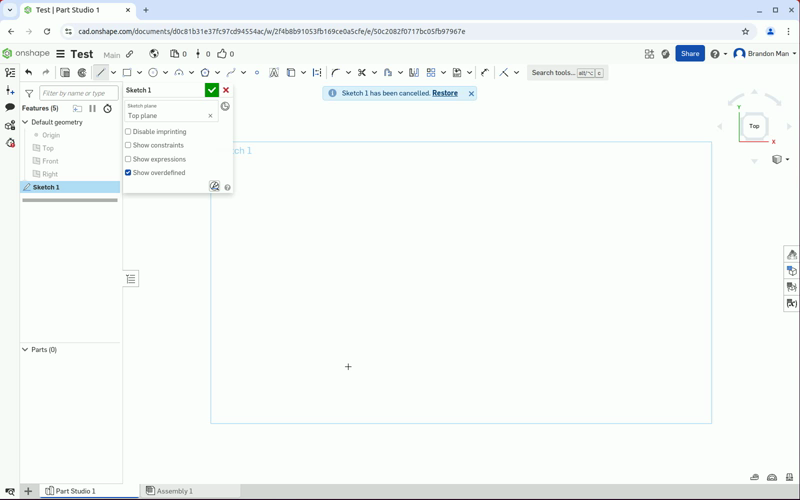
key_down(shift)
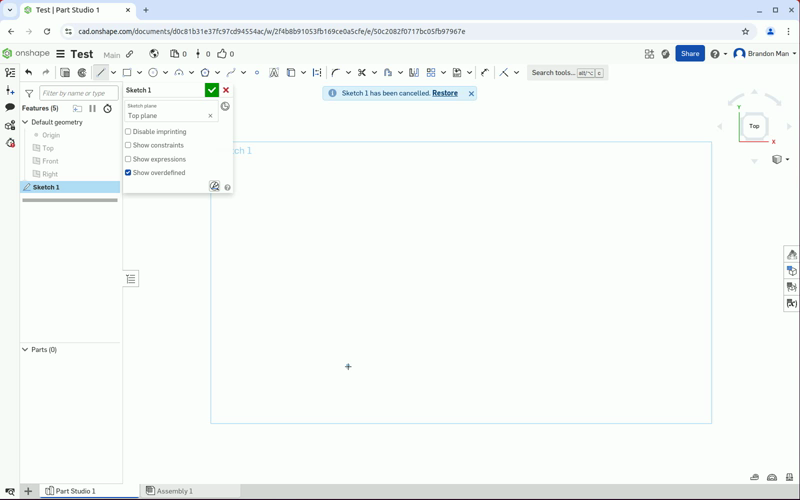
mouse_move(486, 366)
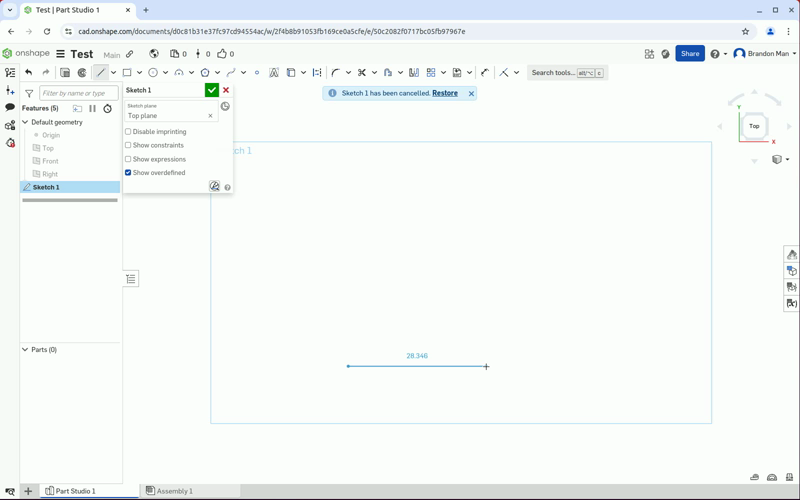
click(486, 366)
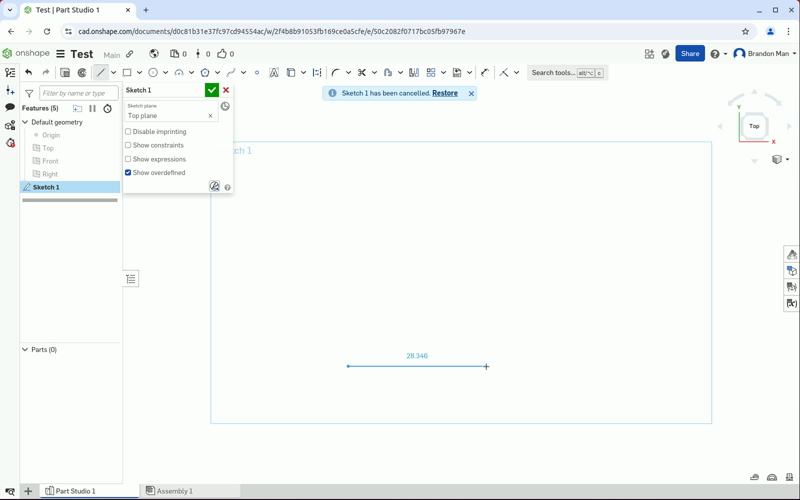
key_up(shift)
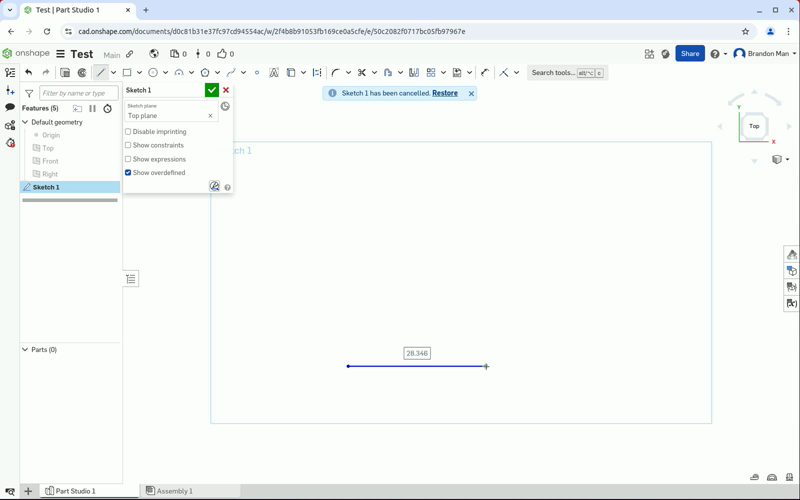
key_down(shift)
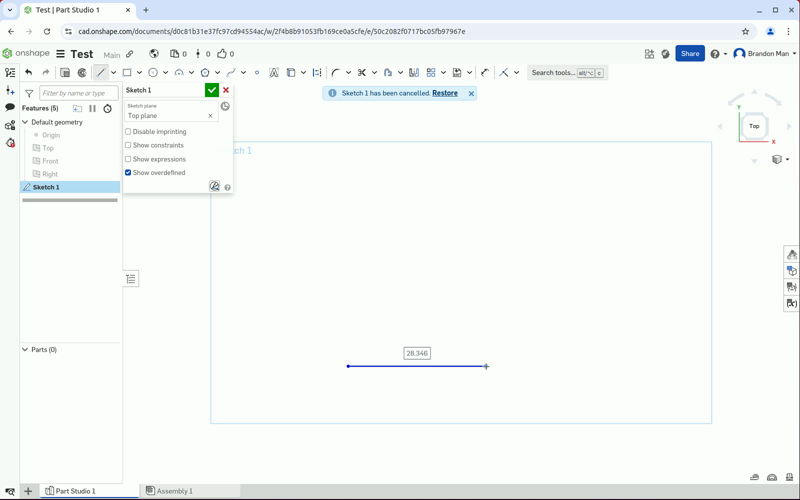
mouse_move(486, 273)
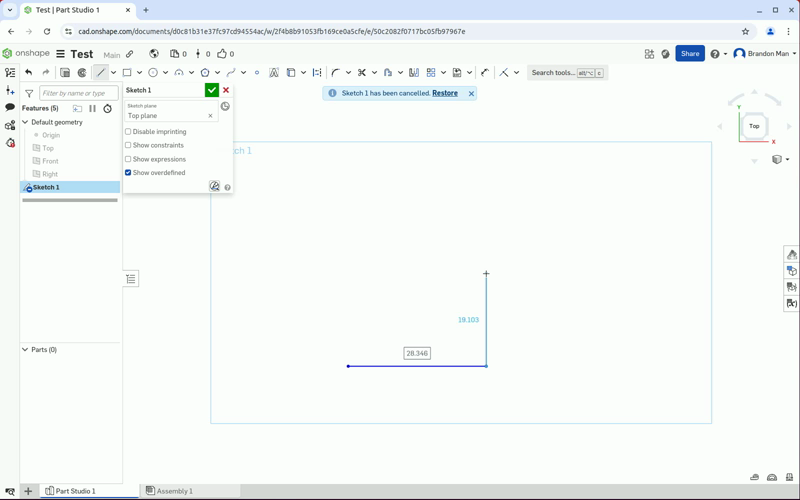
click(486, 273)
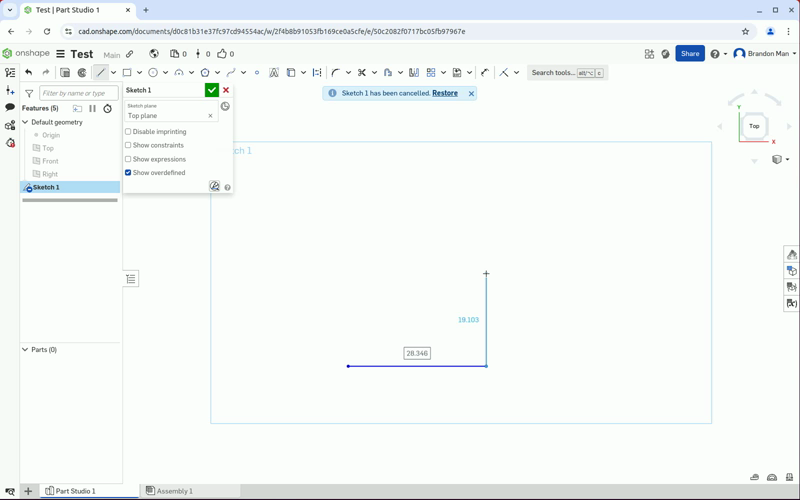
key_up(shift)
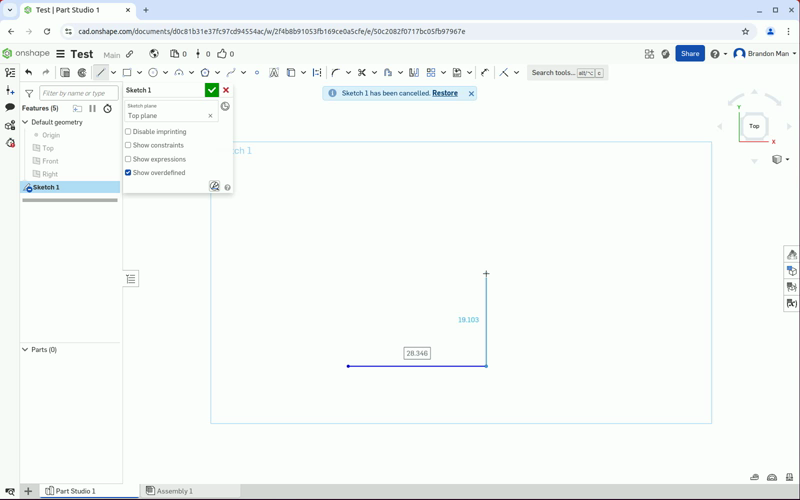
key_down(shift)
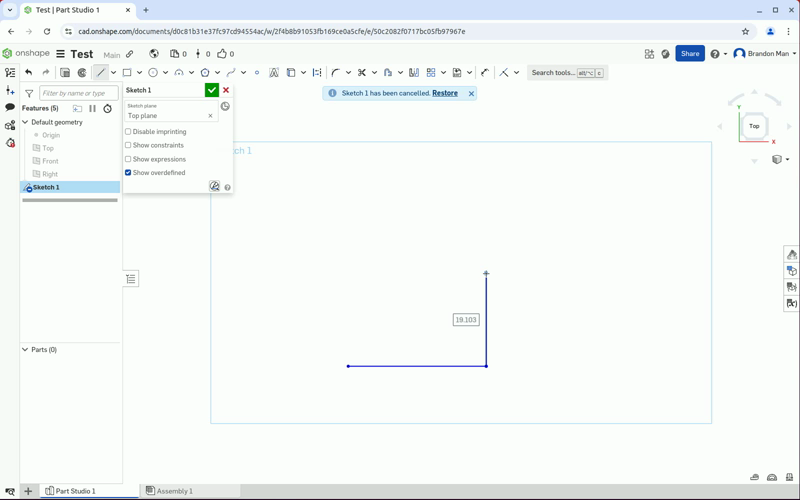
mouse_move(348, 273)
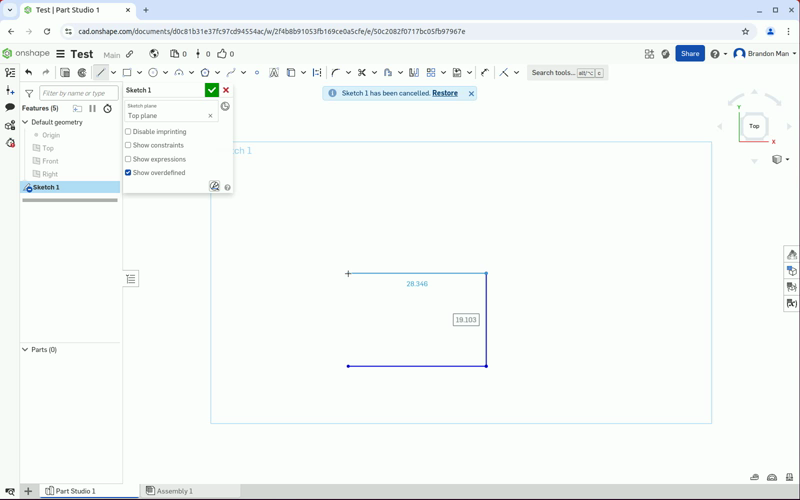
click(348, 273)
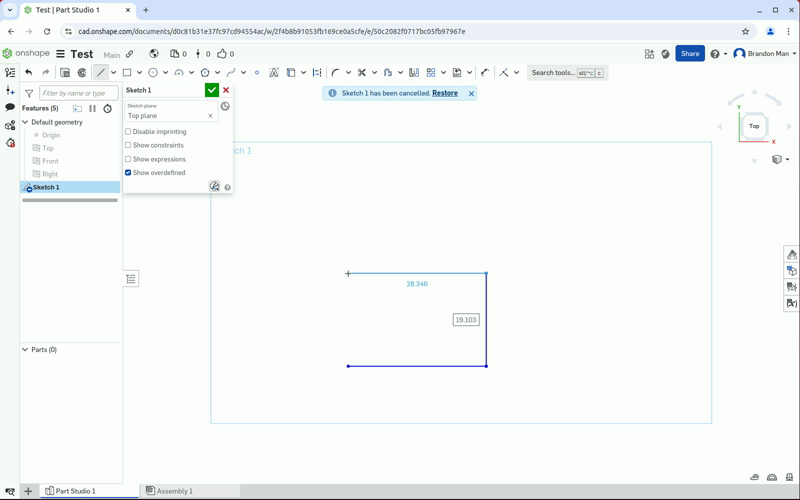
key_up(shift)
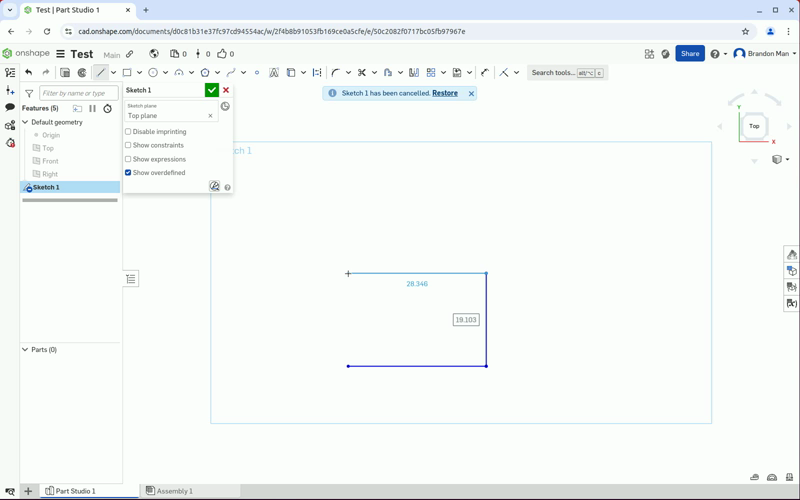
key_down(shift)
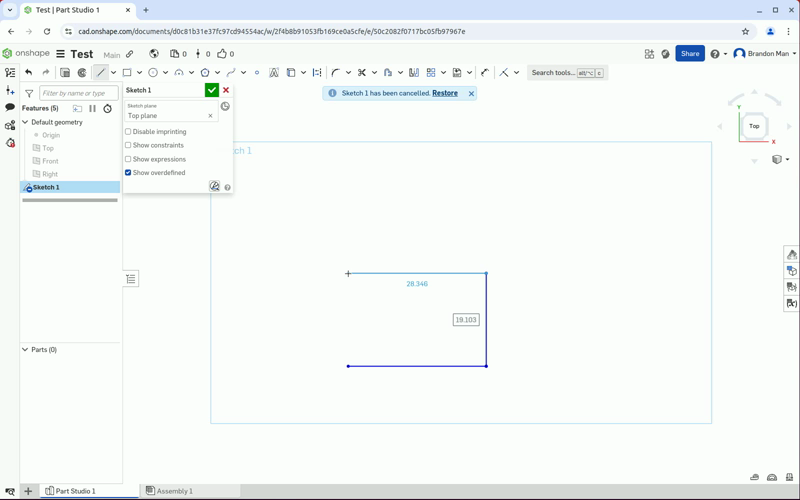
mouse_move(348, 366)
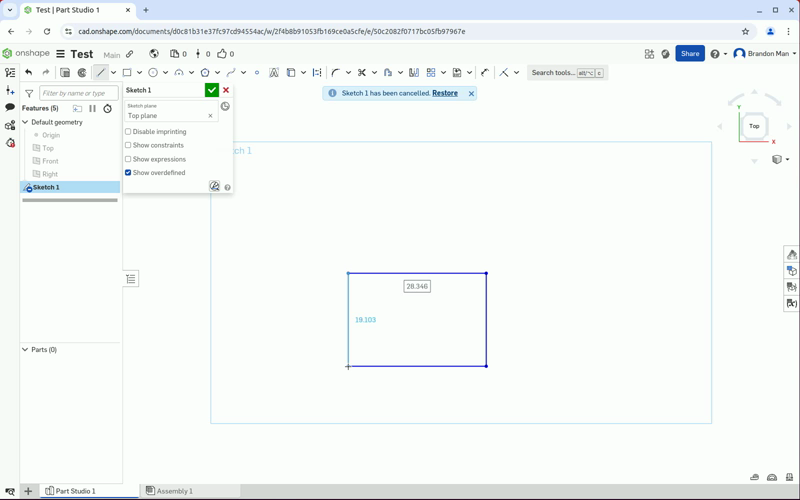
key_up(shift)
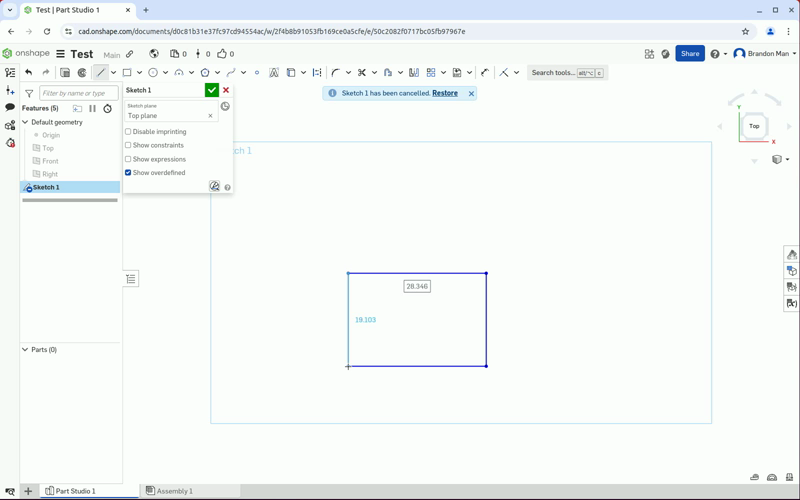
click(348, 366)
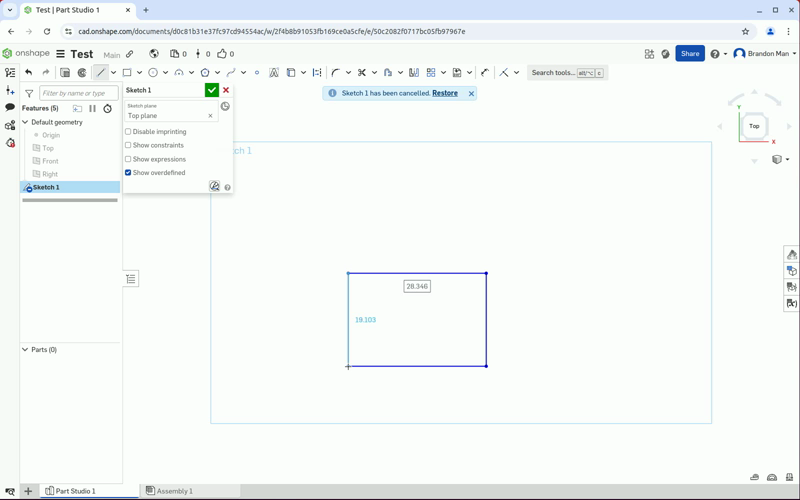
key(esc)
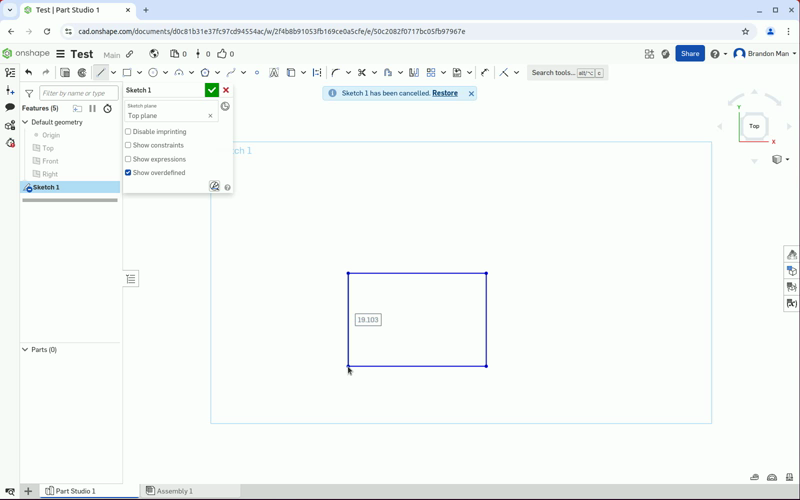
mouse_move(392, 302)
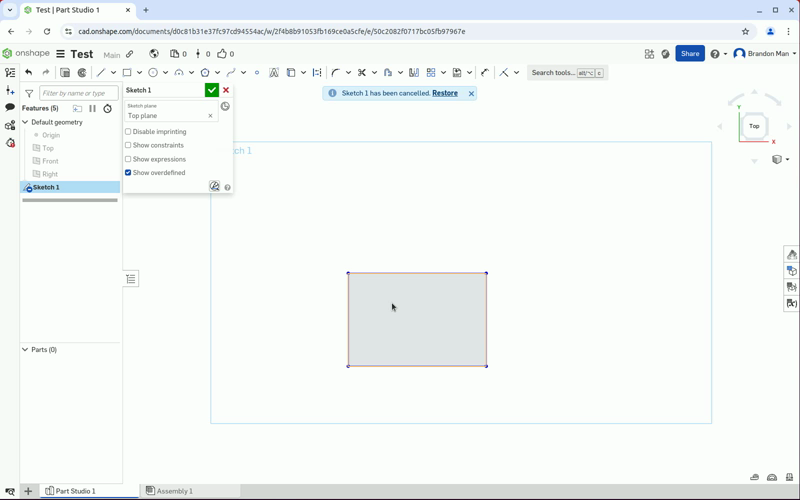
click(392, 302)
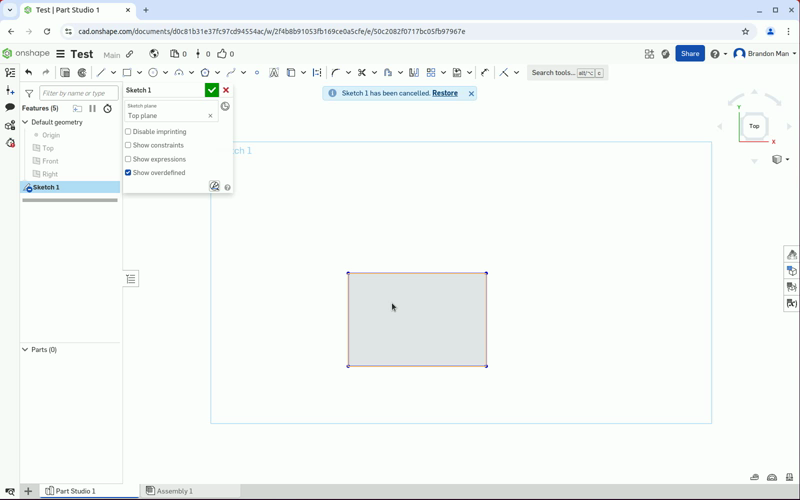
mouse_move(73, 352)
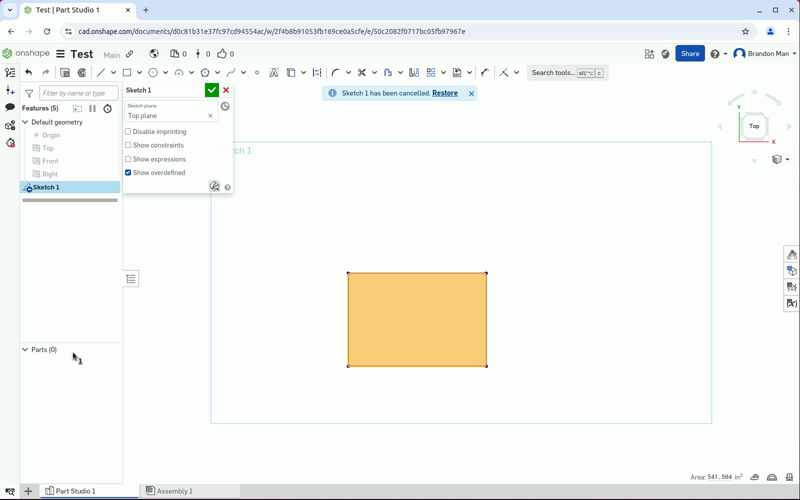
key(shift+y)
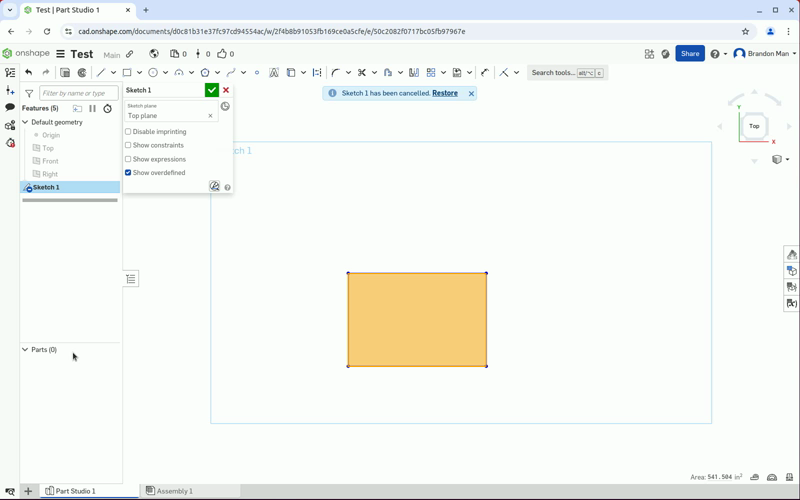
key(shift+e)
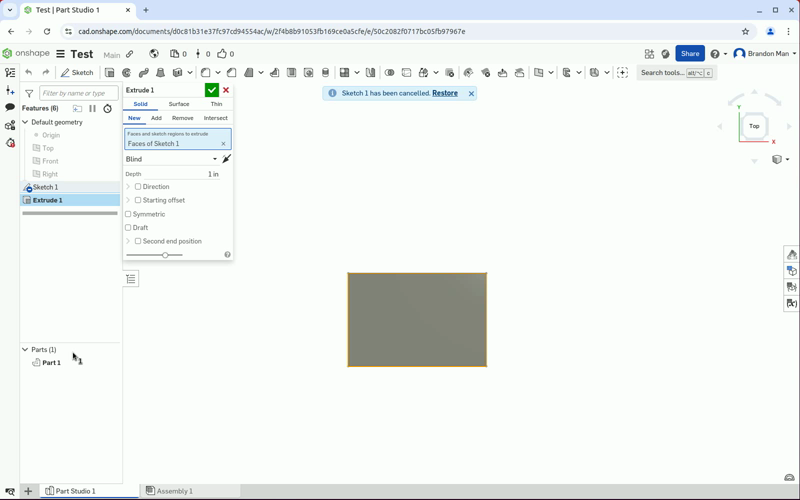
mouse_move(143, 106)
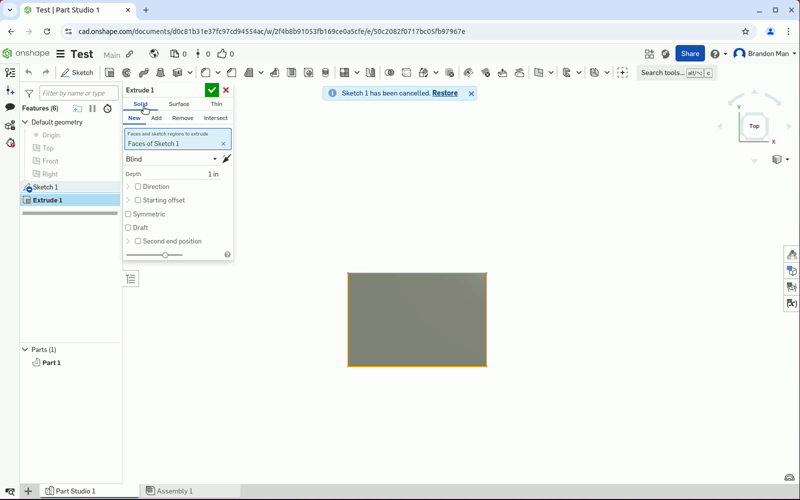
click(143, 106)
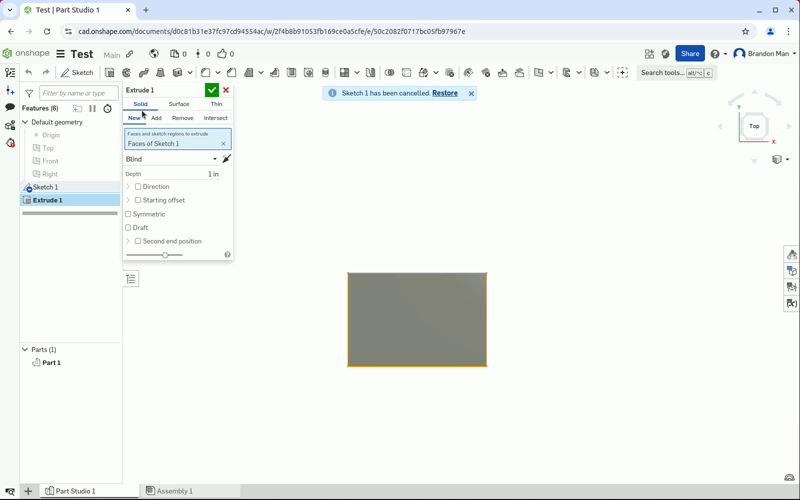
mouse_move(137, 120)
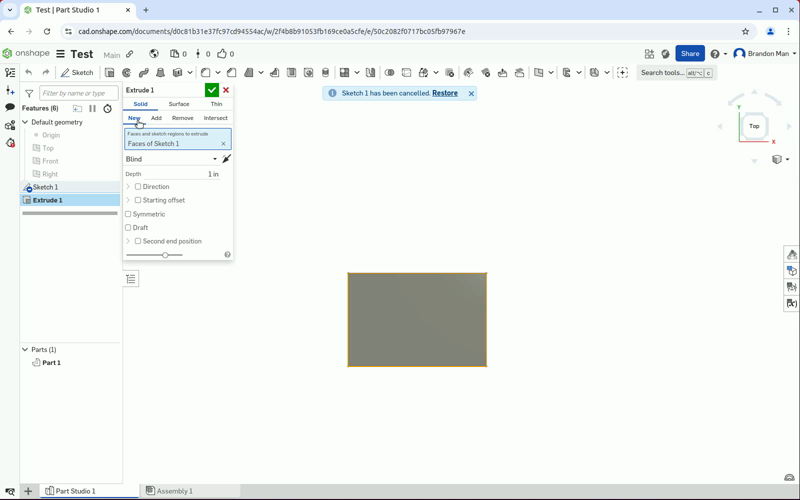
click(137, 120)
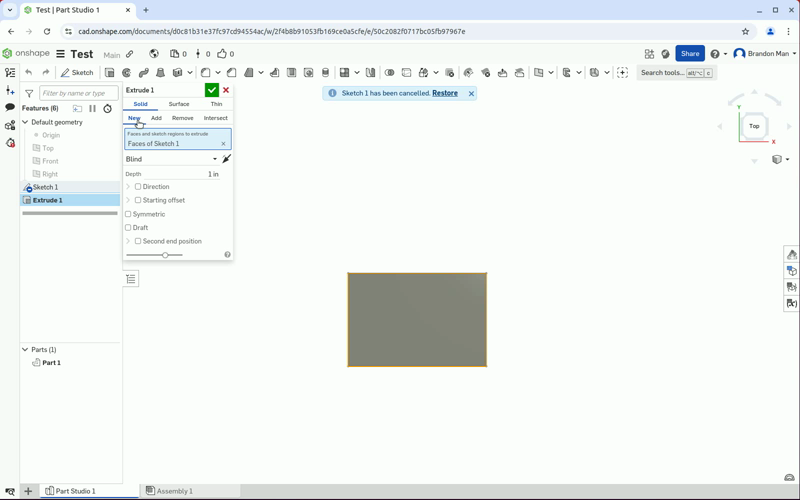
key(tab, 4)
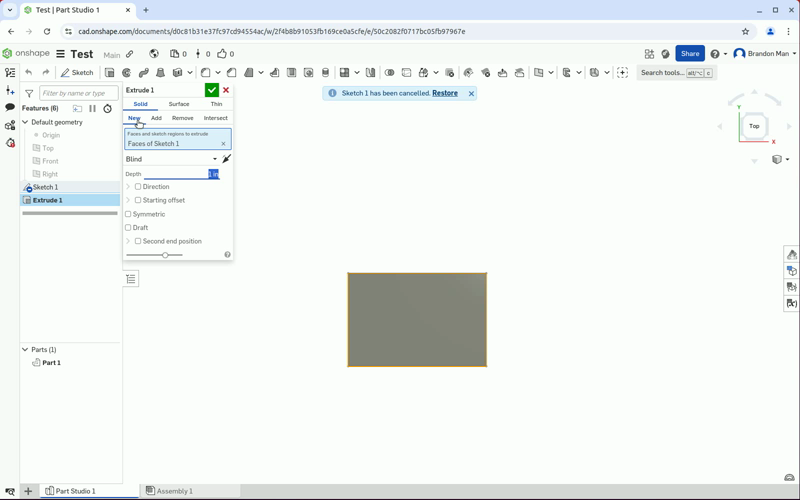
text(8.906)
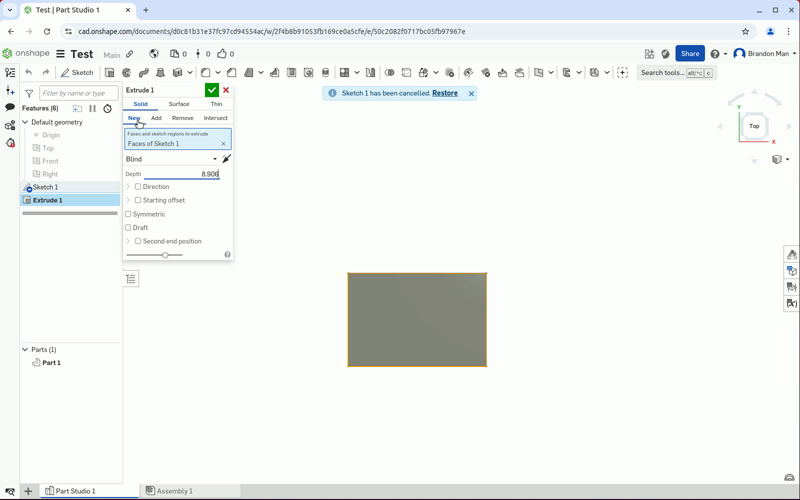
key(enter)
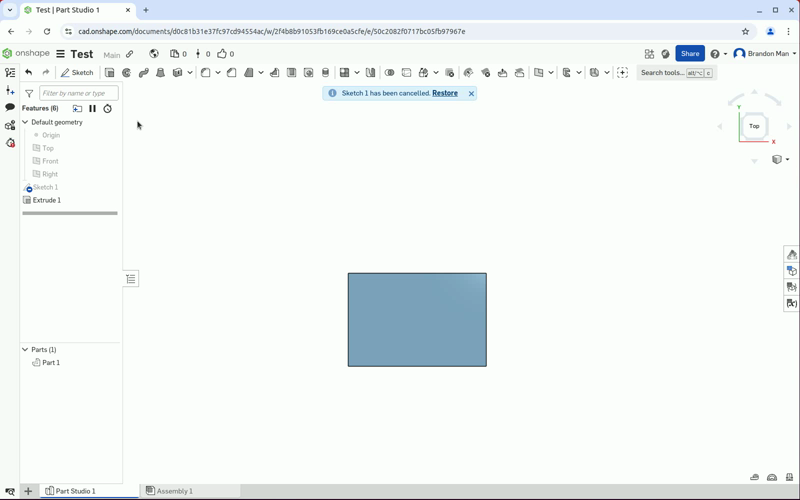
key(shift+h)
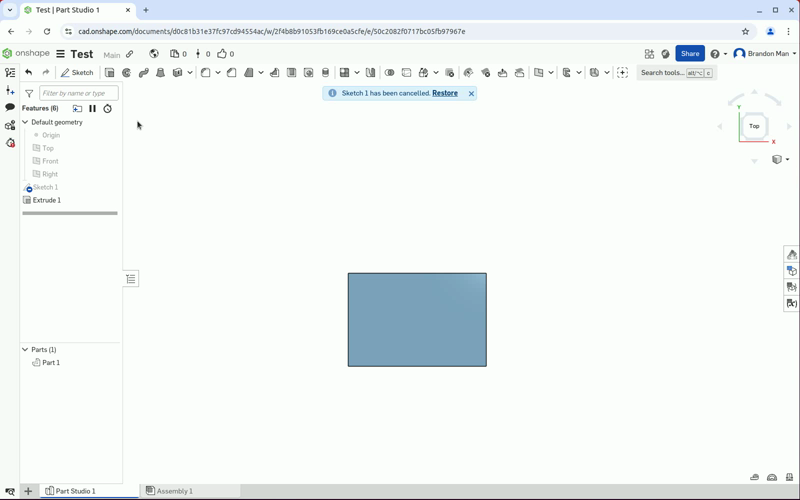
key(shift+h)
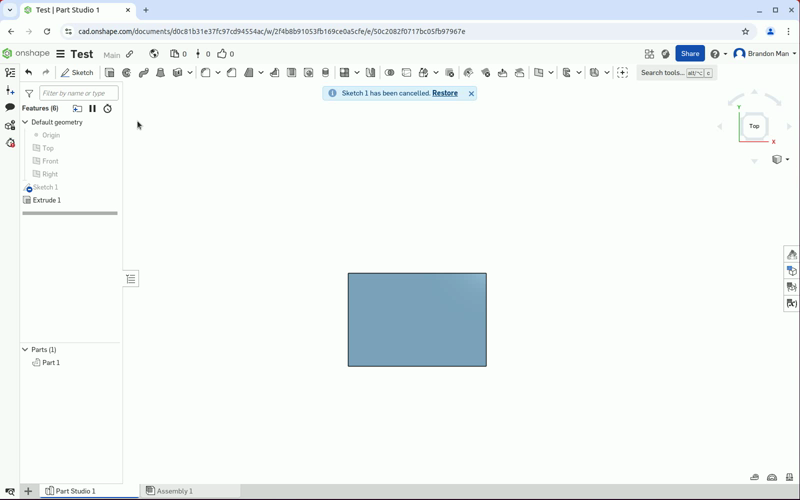
mouse_move(73, 189)
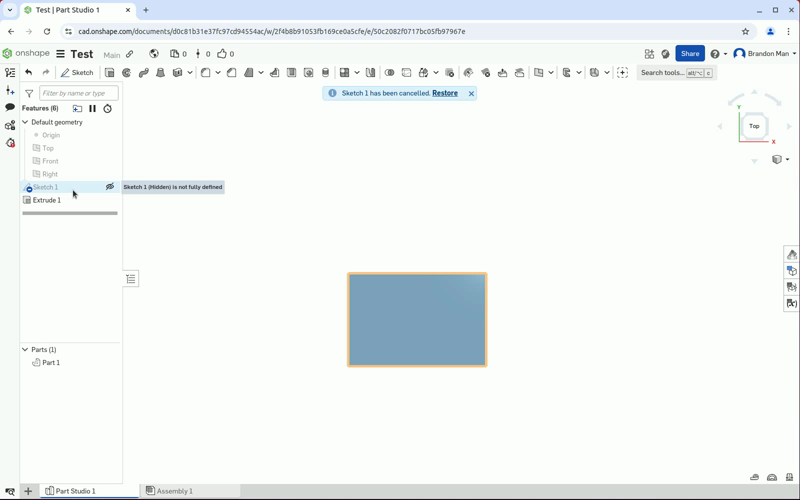
click(73, 189)
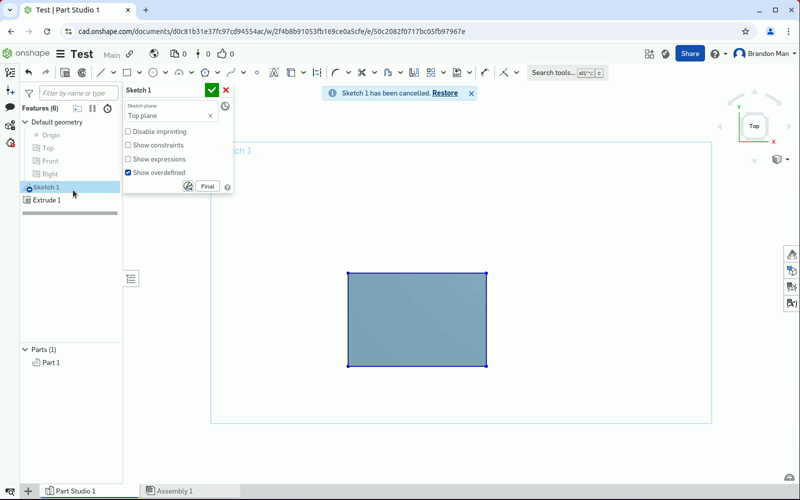
mouse_move(229, 92)
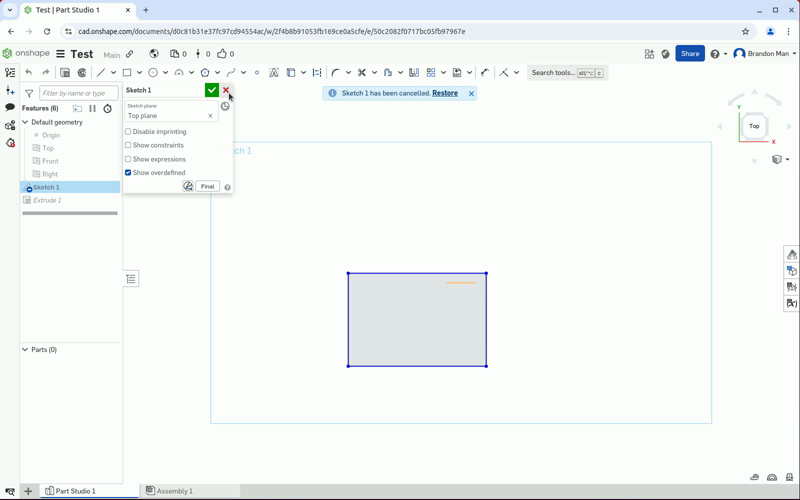
click(229, 92)
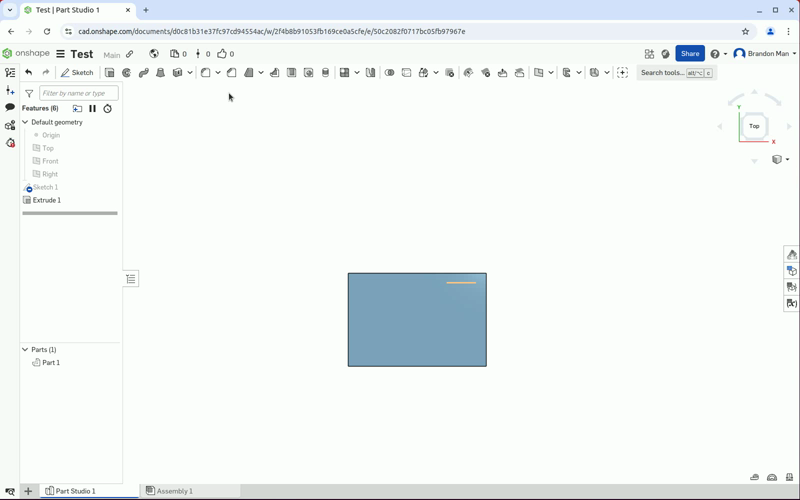
mouse_move(541, 75)
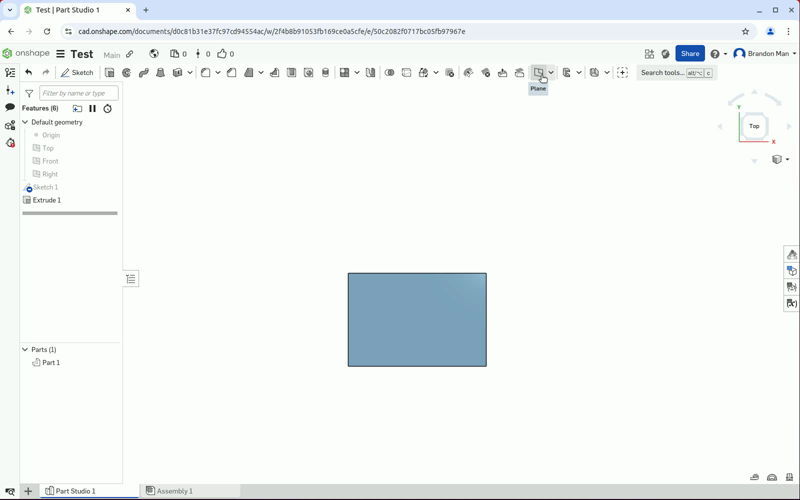
click(541, 75)
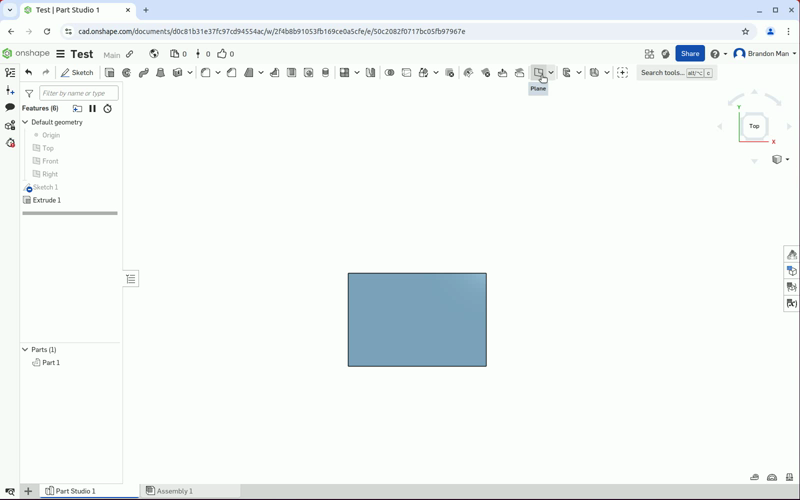
mouse_move(73, 150)
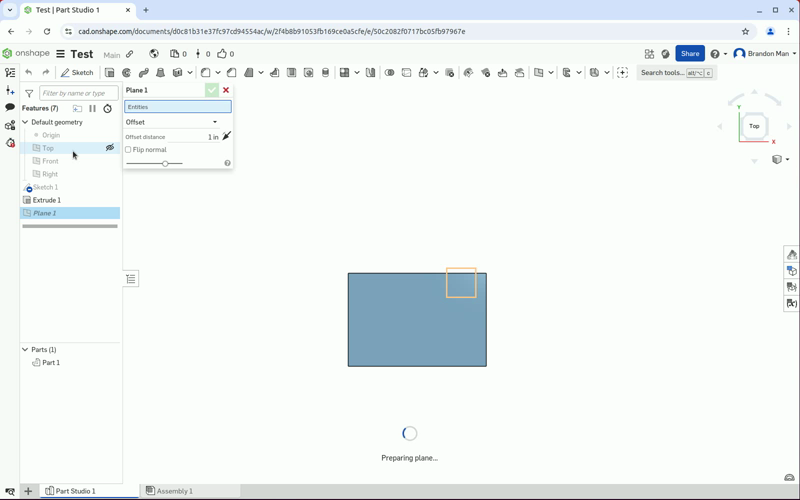
click(73, 150)
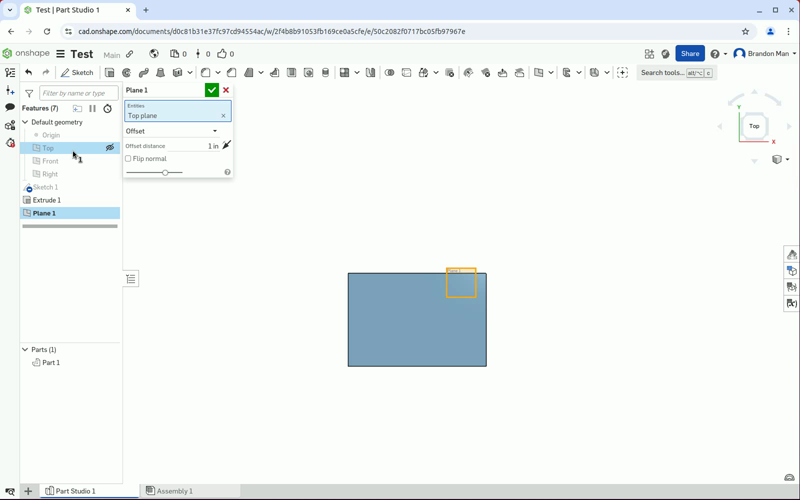
key(tab, 2)
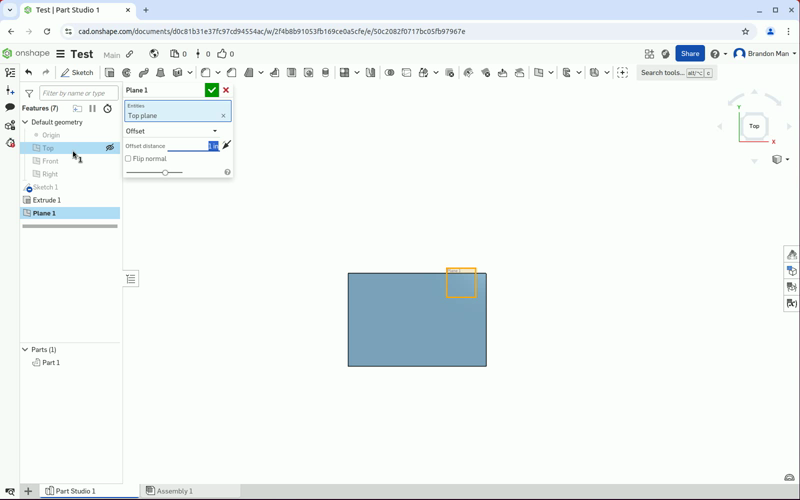
text(8.904)
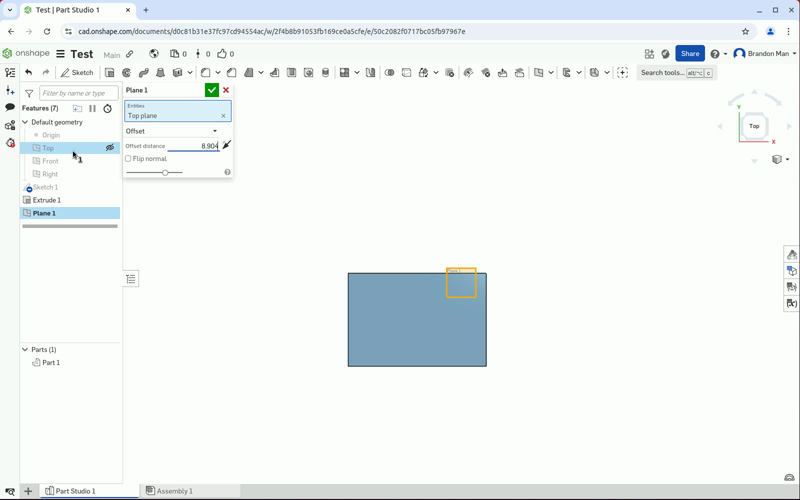
key(enter, 2)
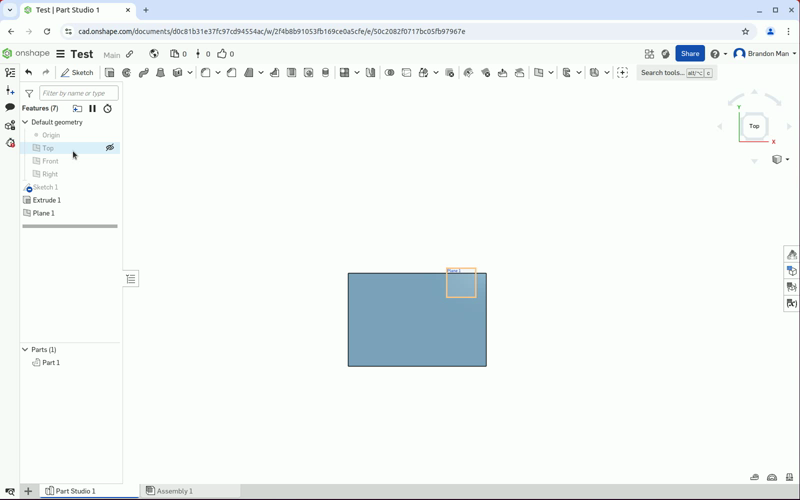
key(shift+s)
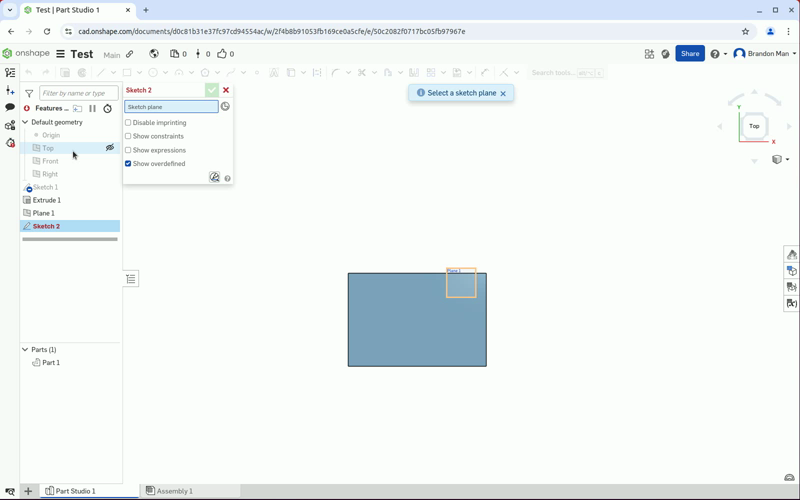
mouse_move(73, 215)
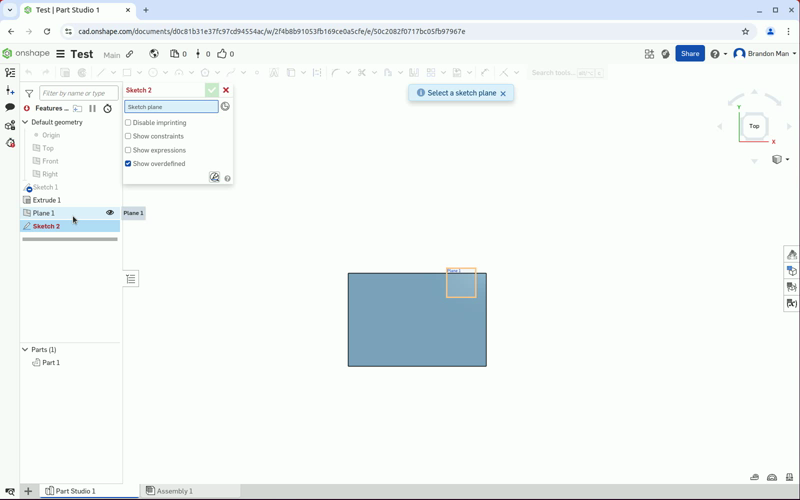
click(73, 215)
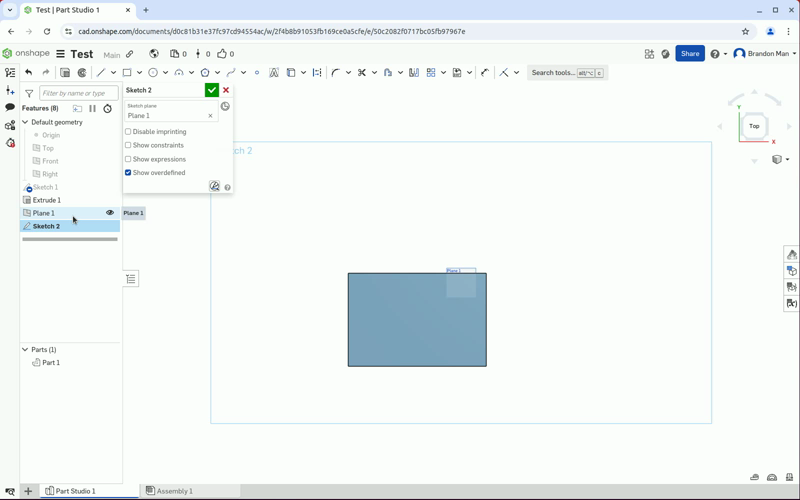
mouse_move(73, 352)
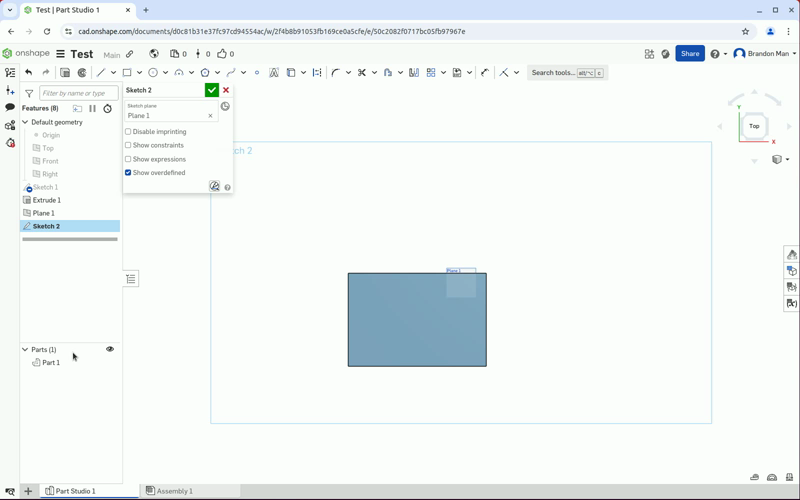
key(y)
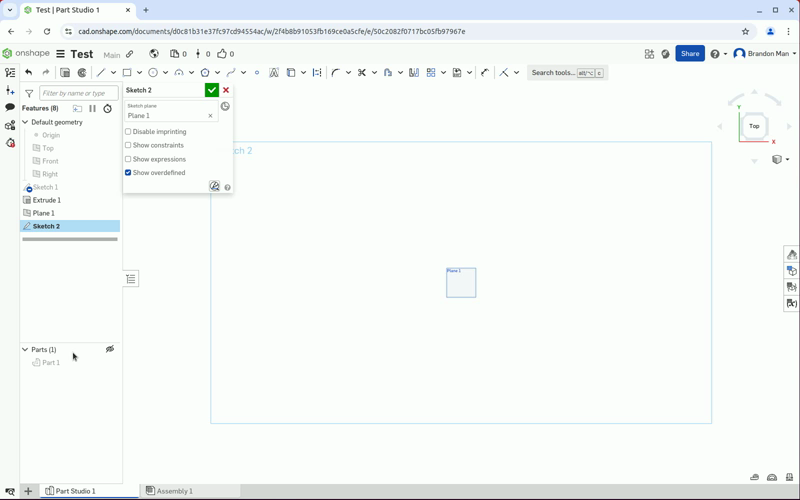
key(c)
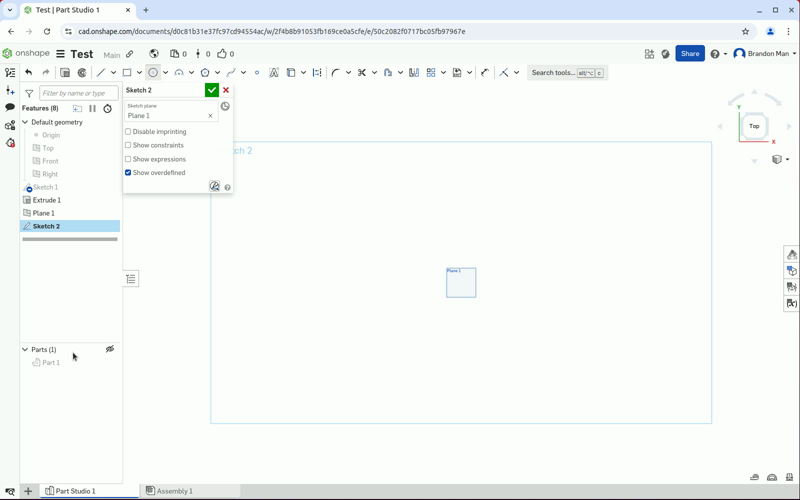
key_down(shift)
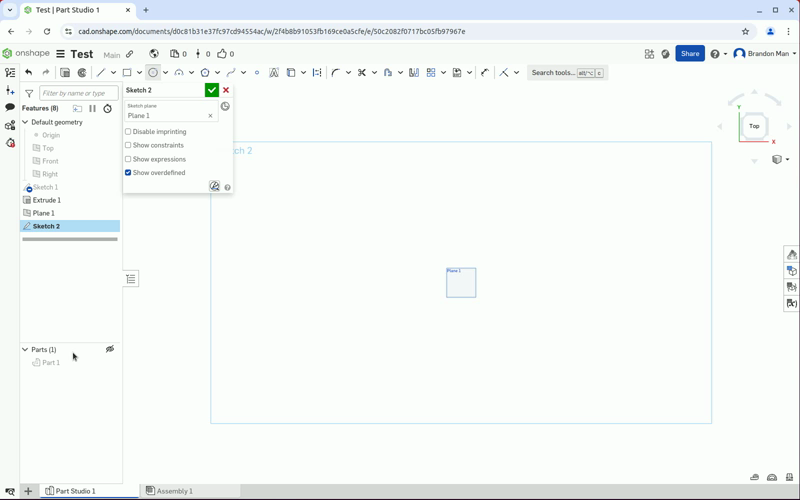
mouse_move(372, 325)
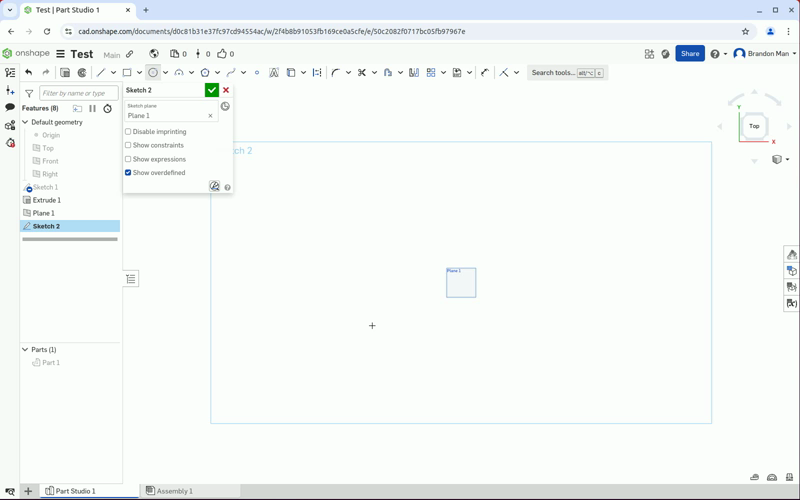
click(372, 325)
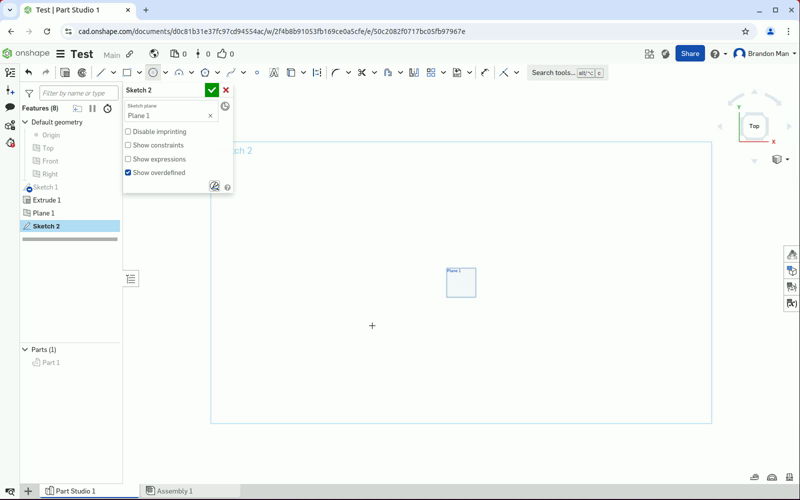
key_up(shift)
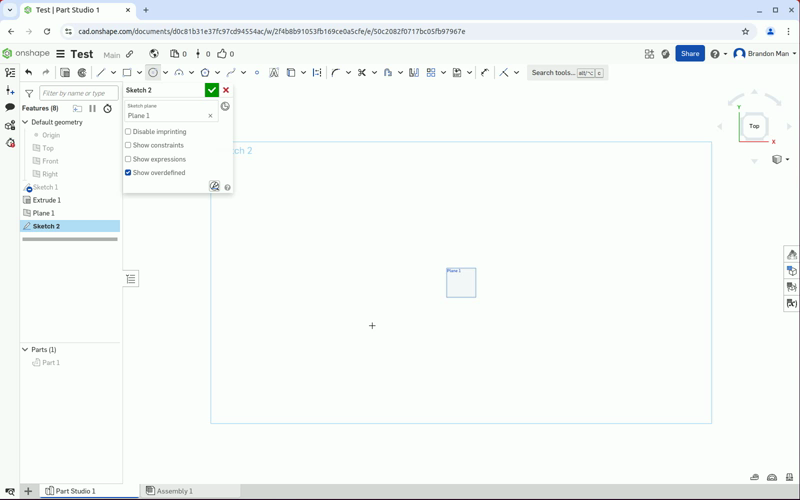
mouse_move(388, 325)
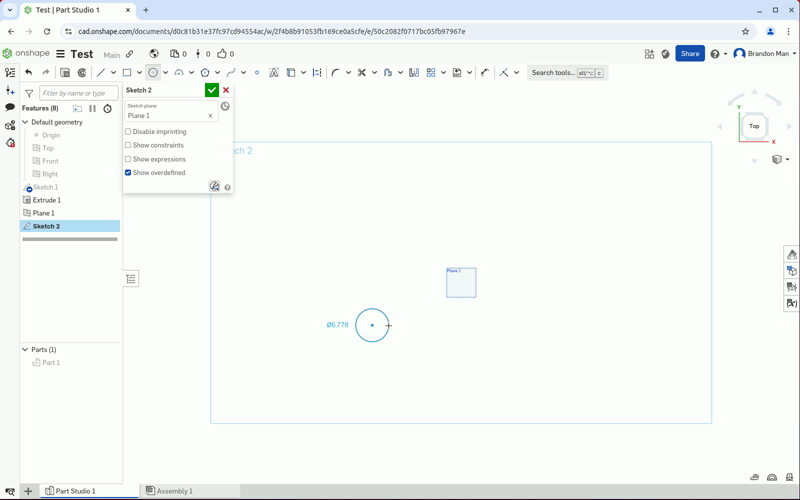
click(388, 325)
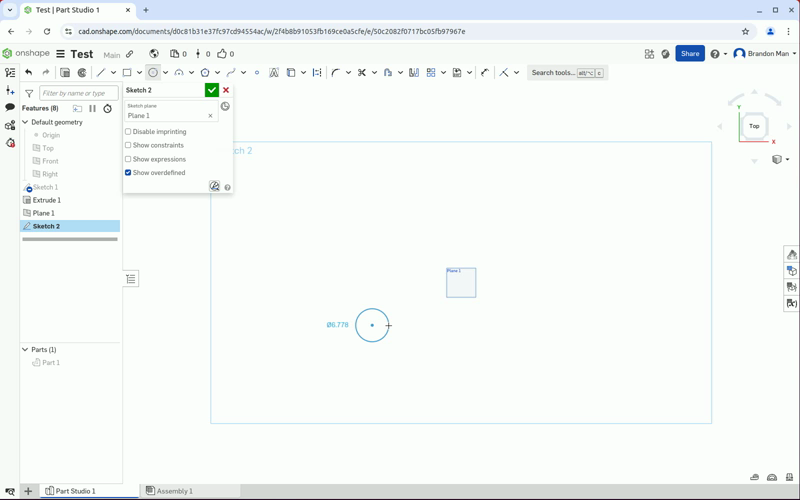
key(esc)
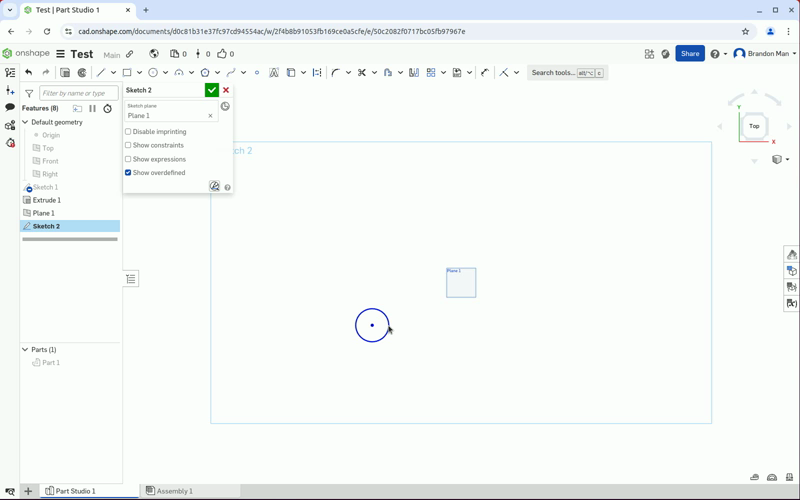
mouse_move(363, 319)
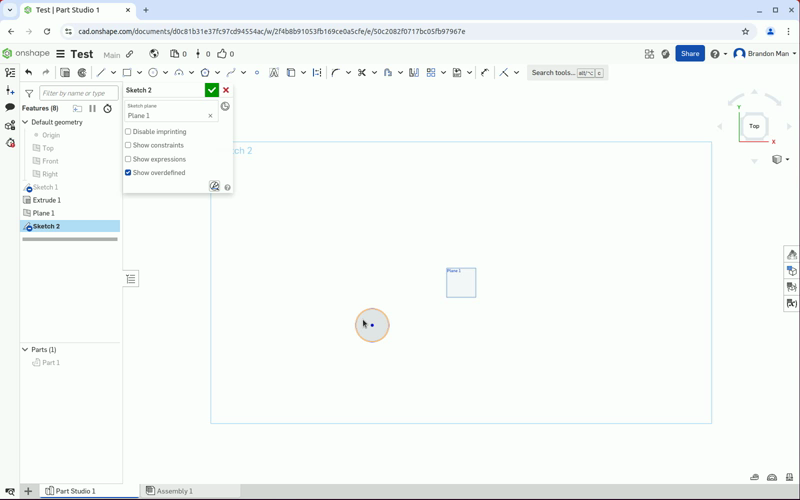
scroll(6)
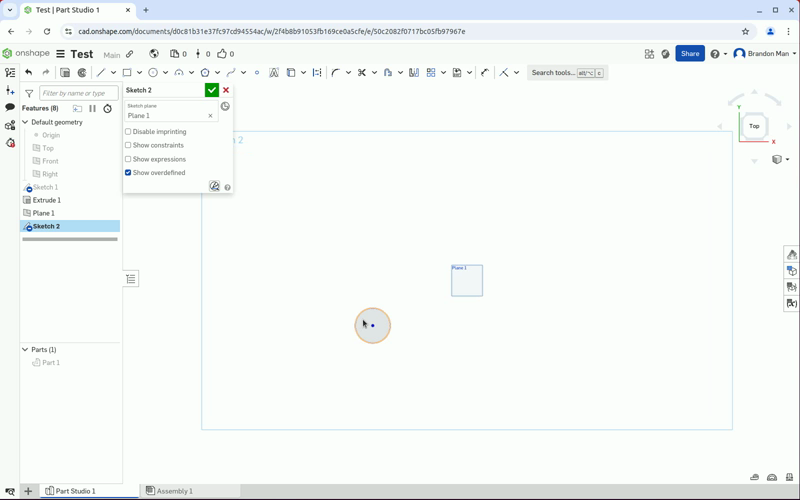
scroll(6)
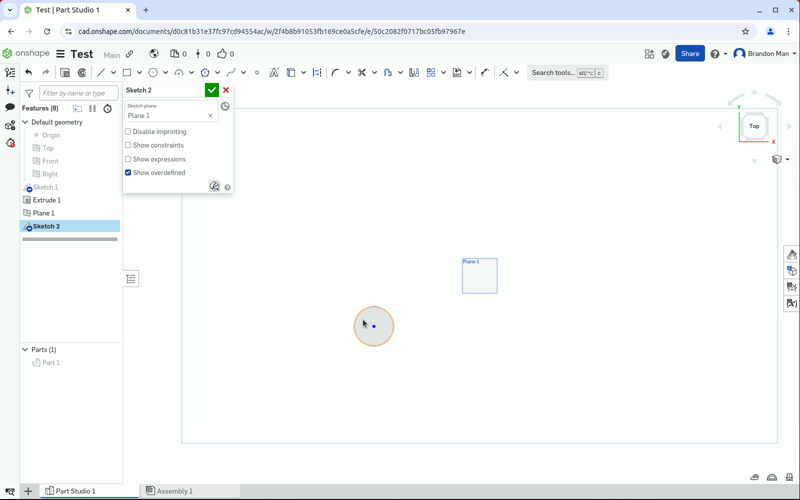
scroll(6)
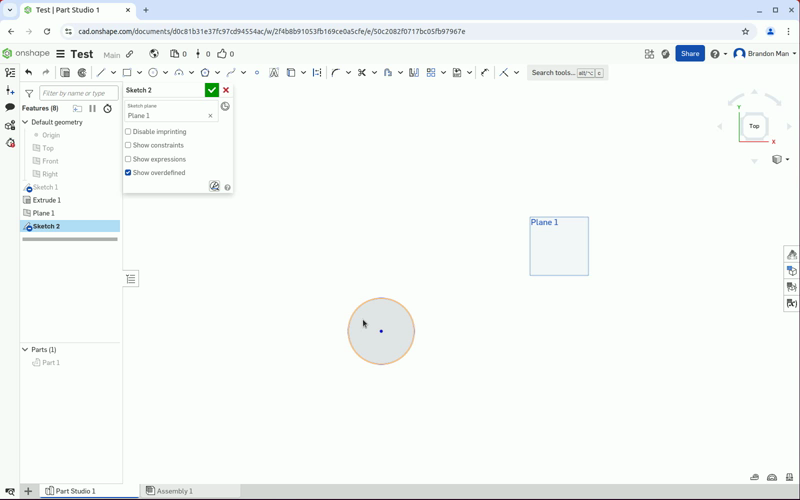
scroll(6)
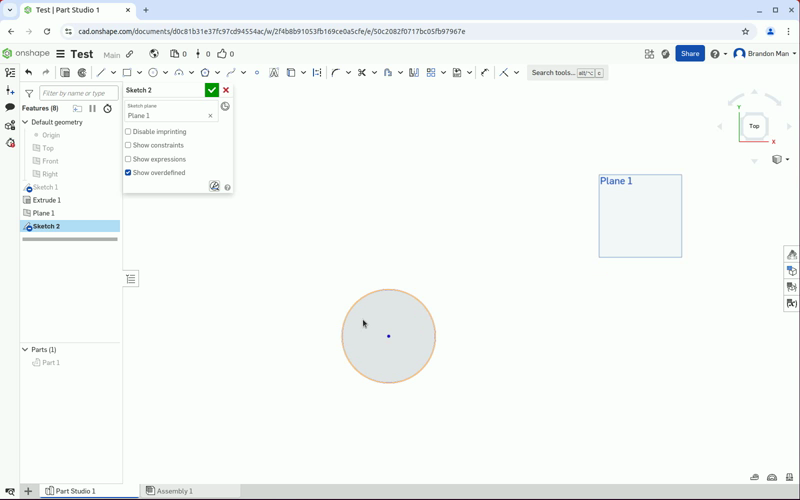
scroll(6)
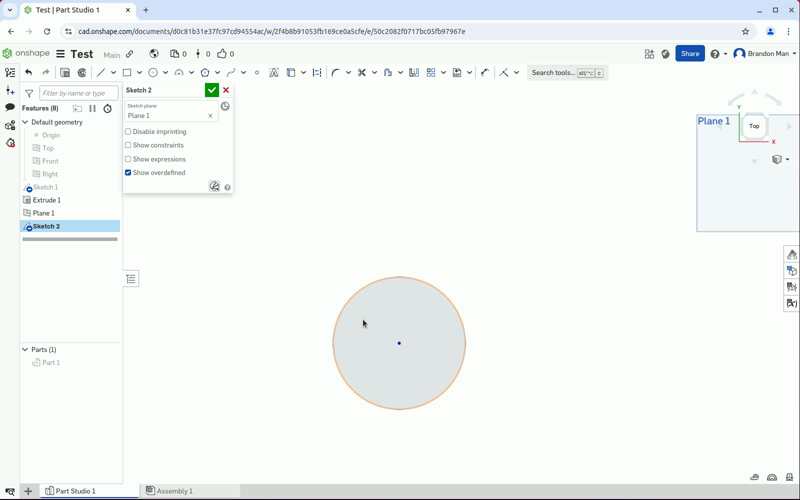
scroll(6)
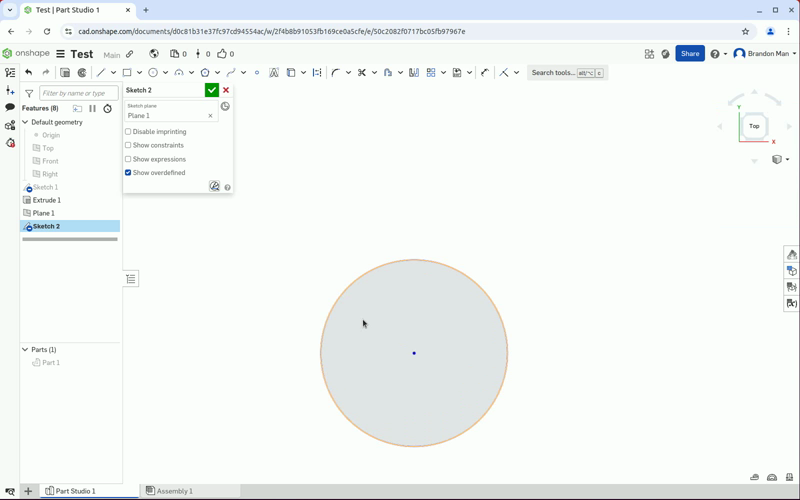
scroll(6)
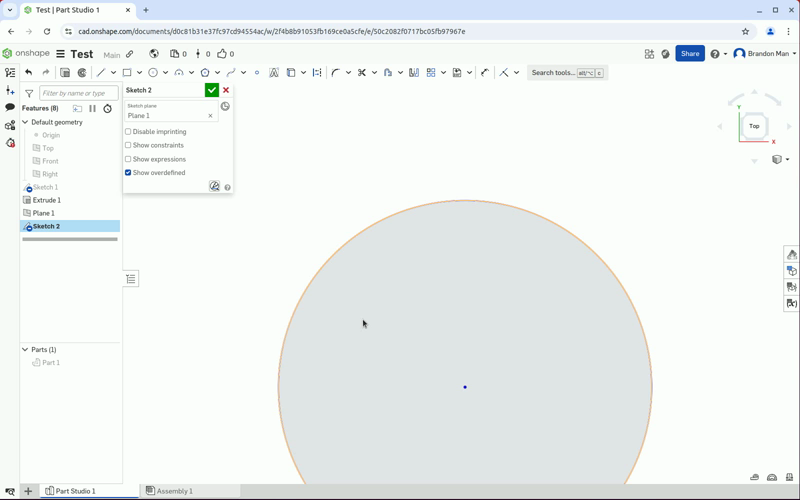
click(363, 319)
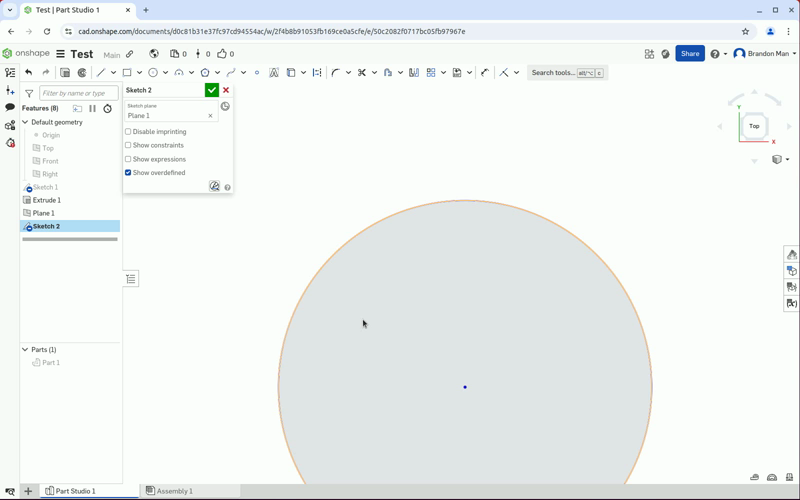
scroll(-6)
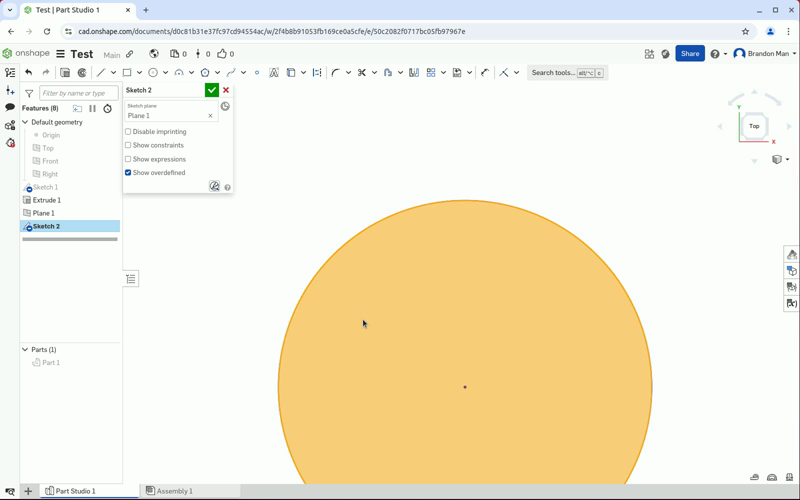
scroll(-6)
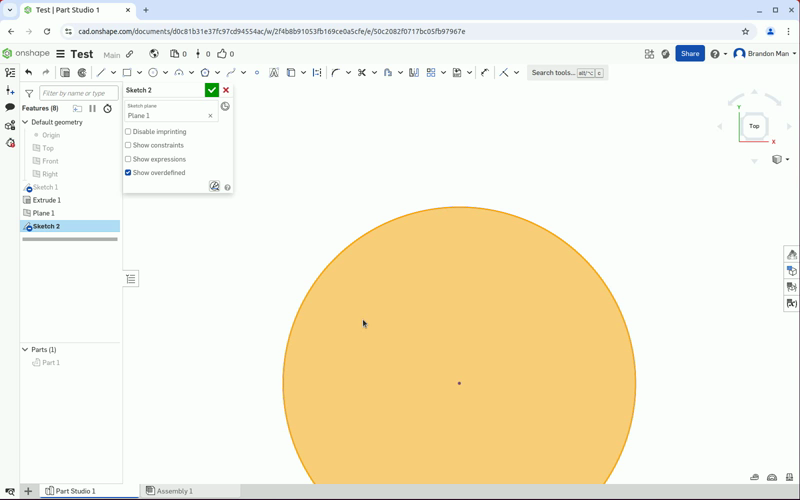
scroll(-6)
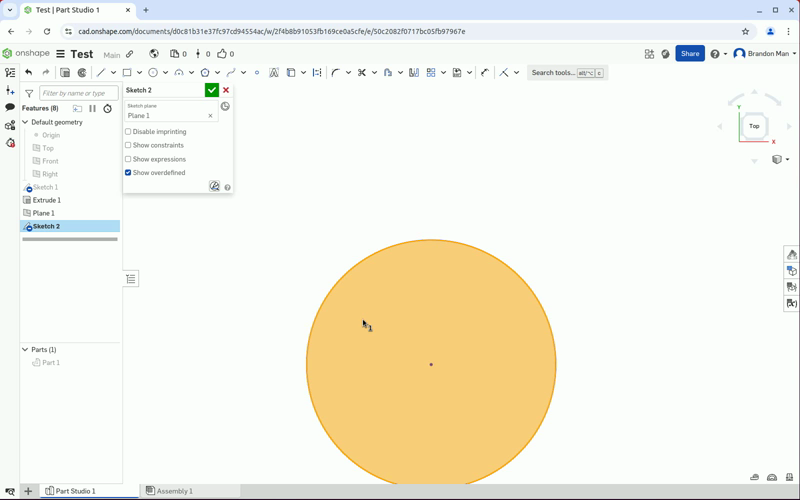
scroll(-6)
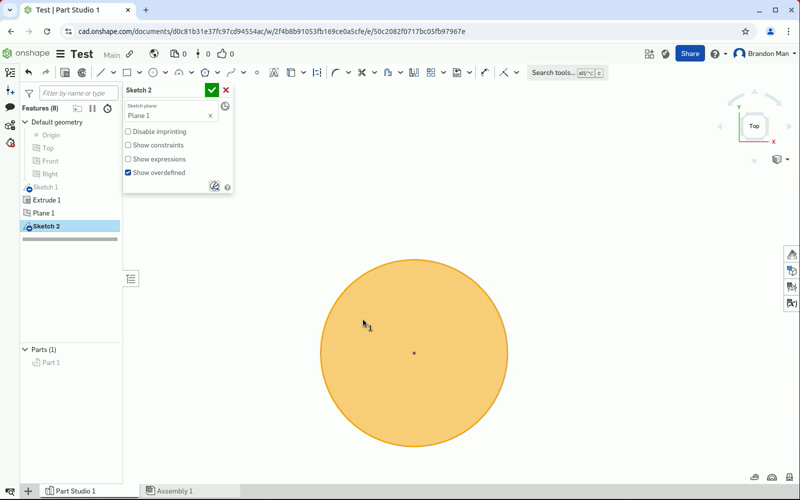
scroll(-6)
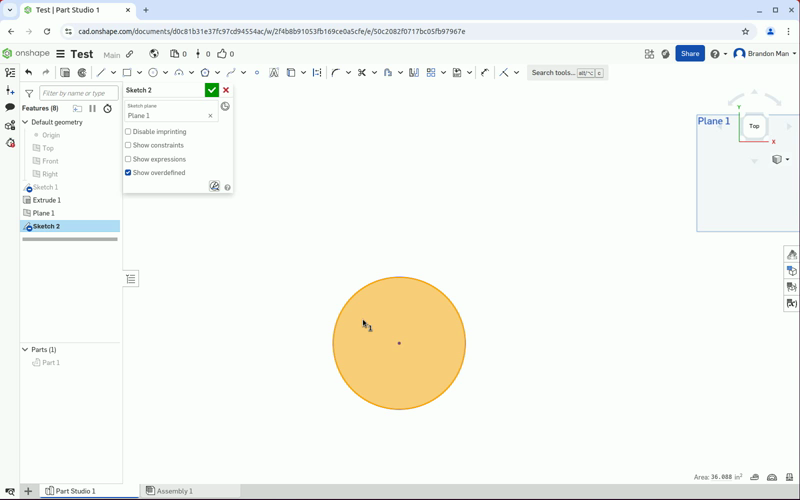
scroll(-6)
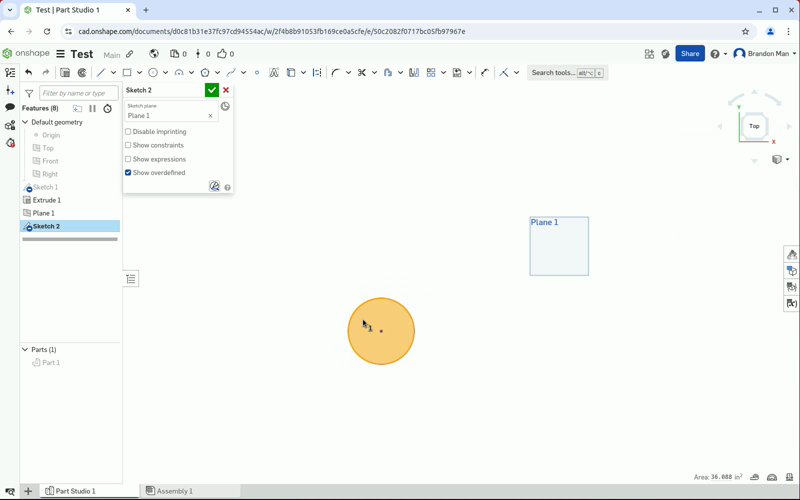
scroll(-6)
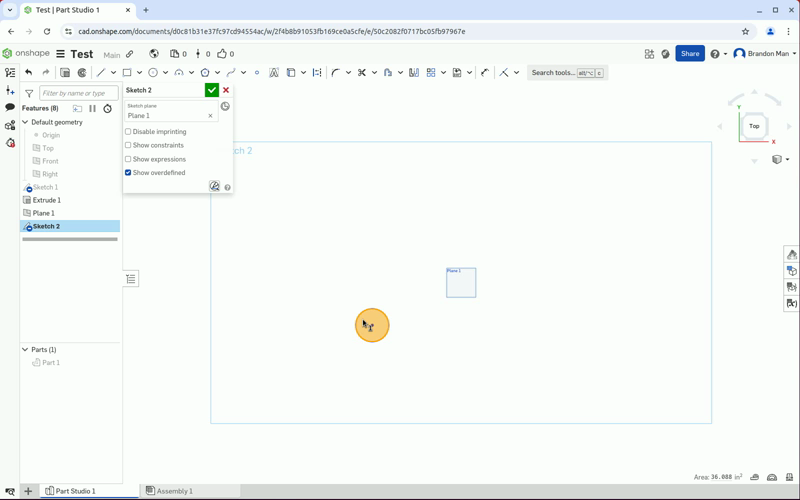
mouse_move(73, 352)
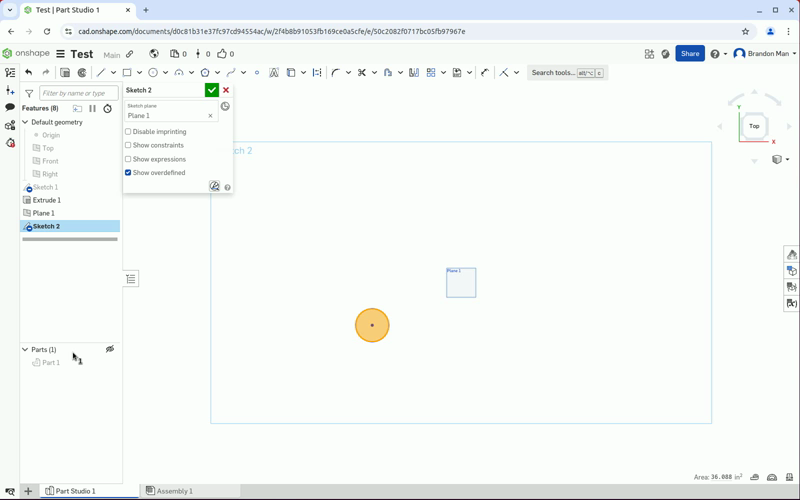
key(shift+y)
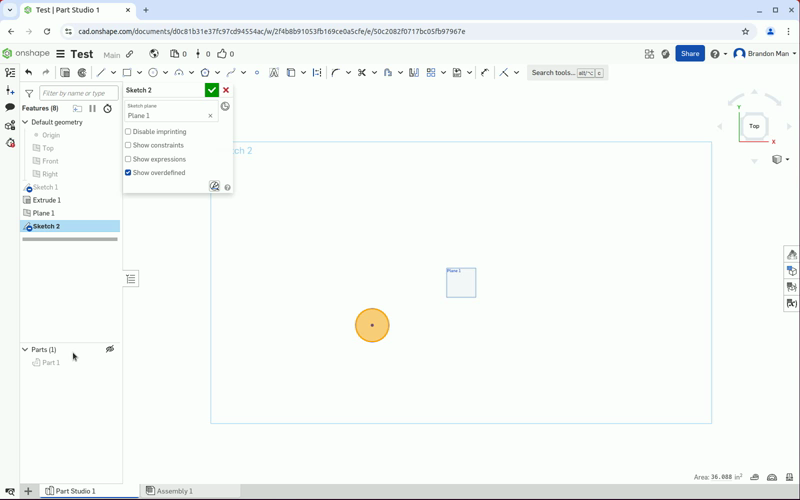
key(shift+e)
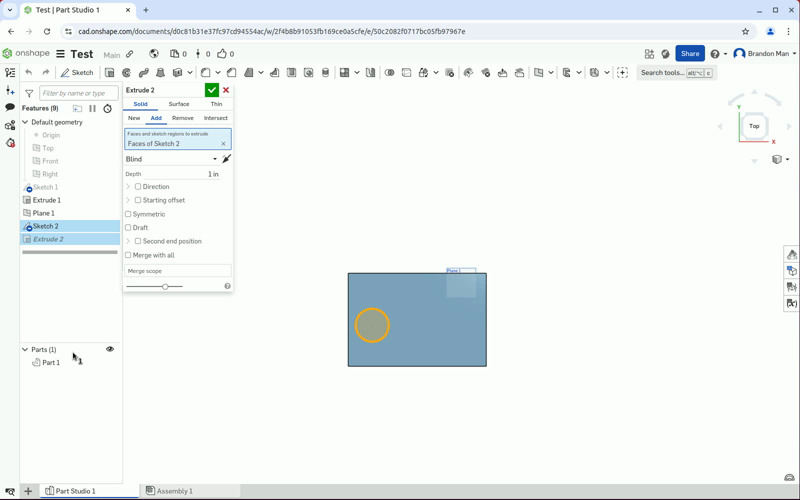
mouse_move(143, 106)
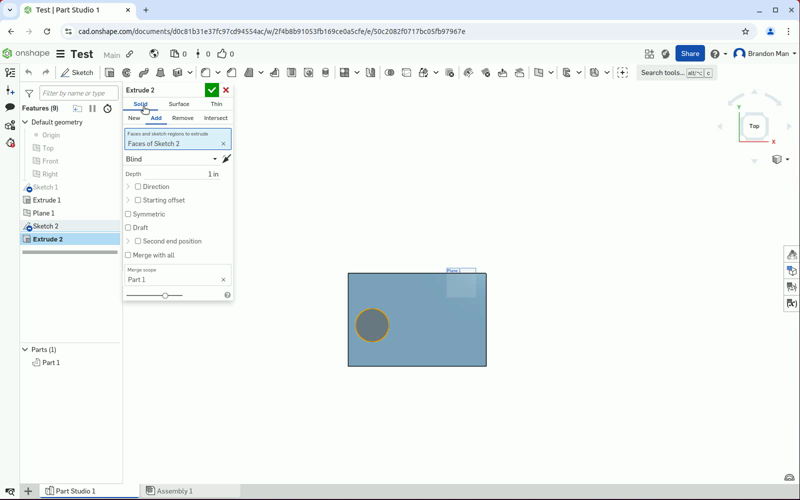
click(143, 106)
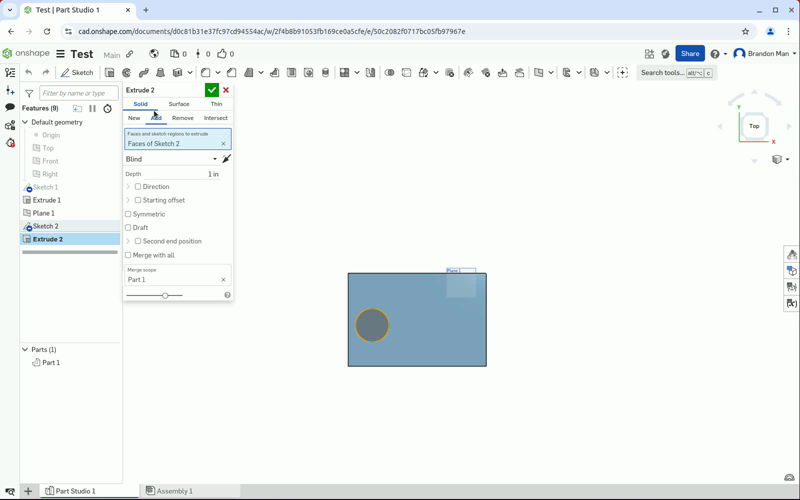
mouse_move(186, 120)
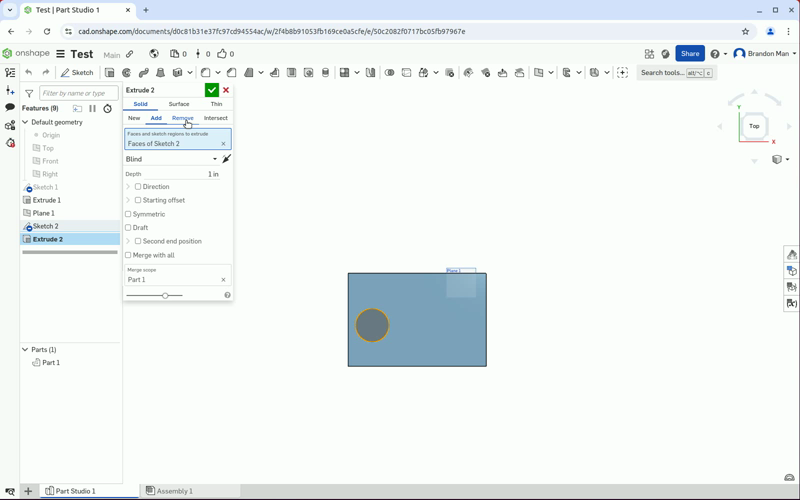
click(186, 120)
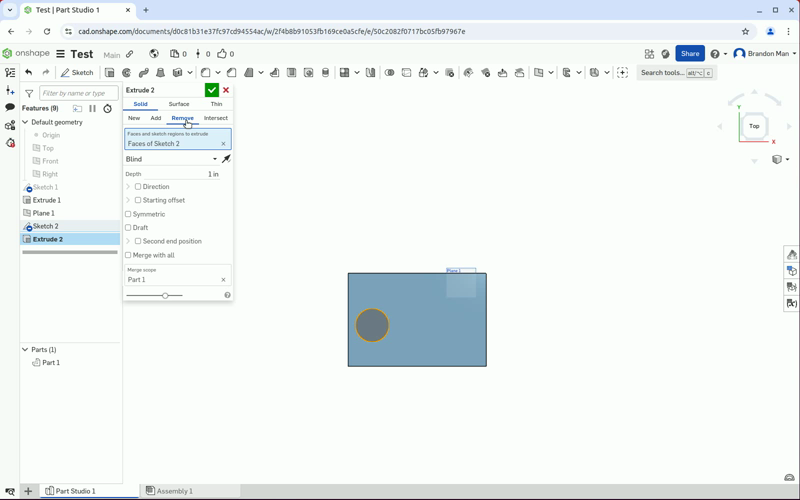
key(tab, 4)
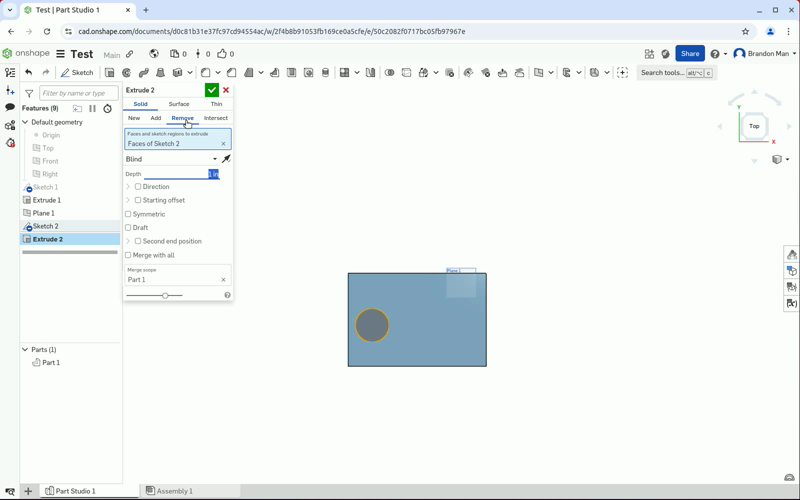
text(8.906)
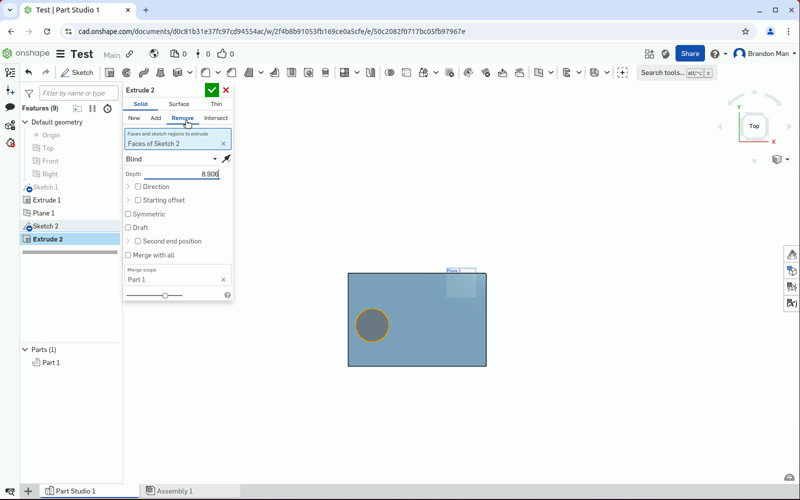
key(tab, 6)
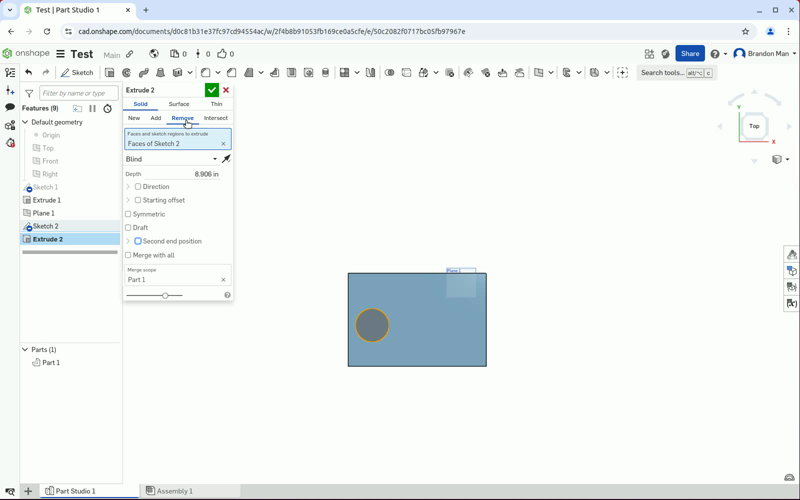
key(space)
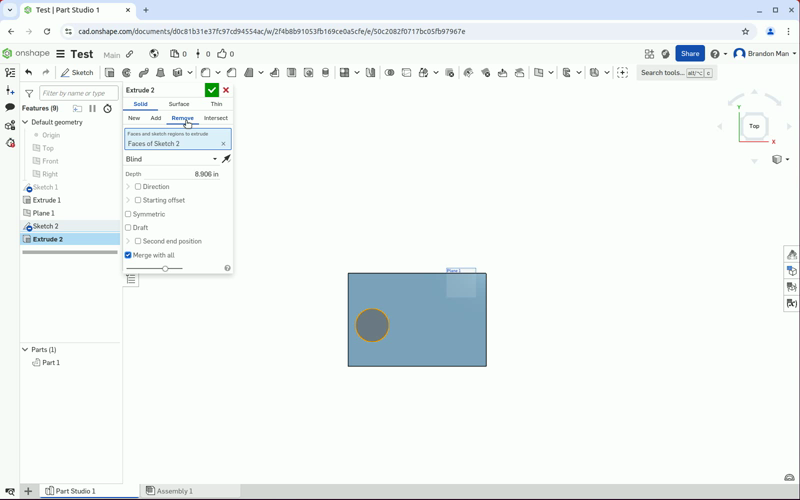
key(enter)
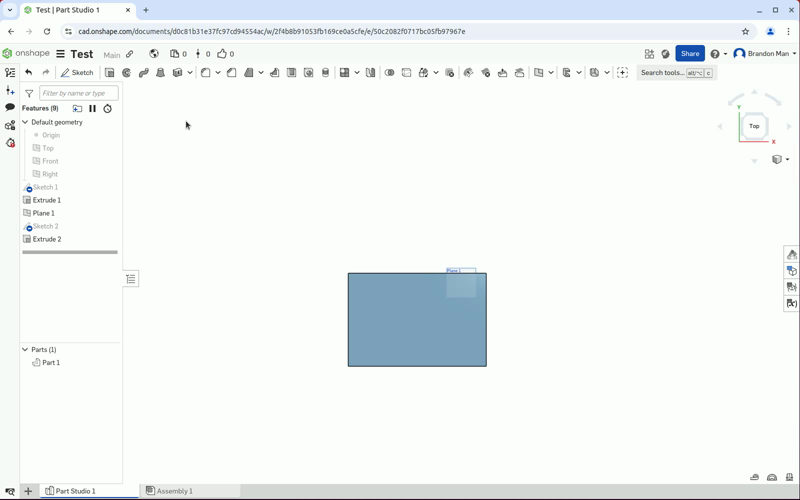
key(shift+h)
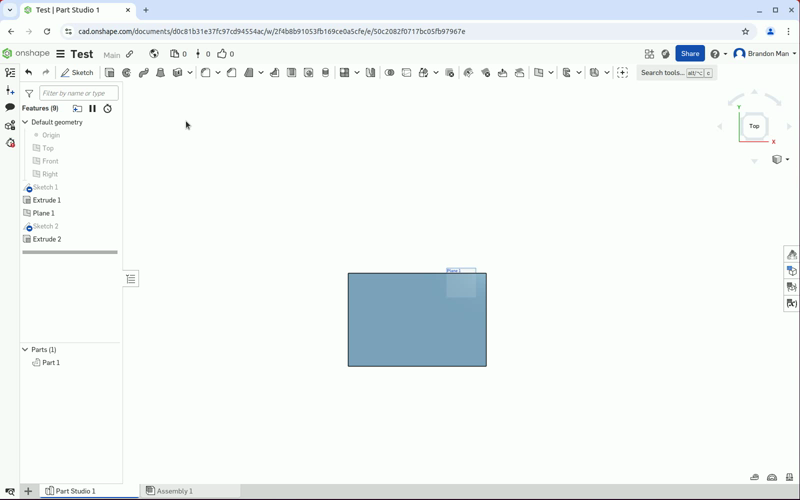
key(shift+h)
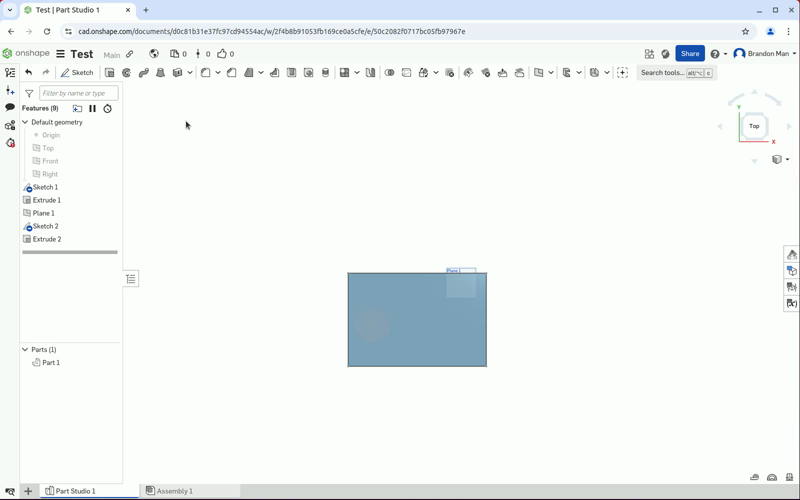
key(shift+7)
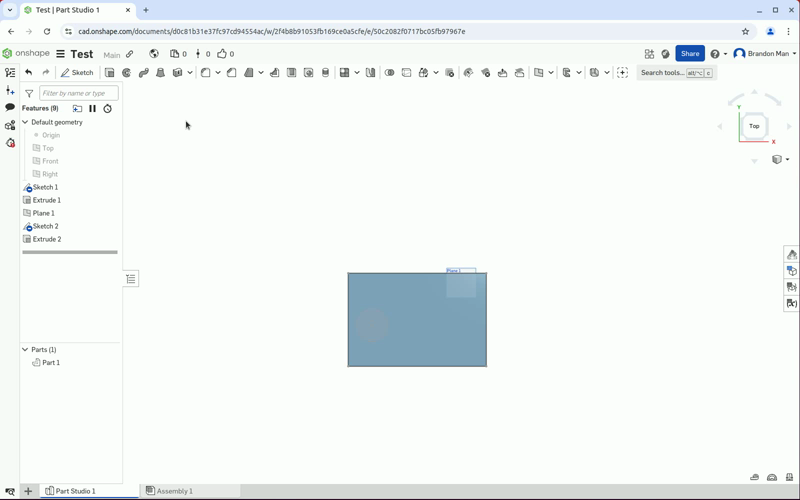
key(up, 3)
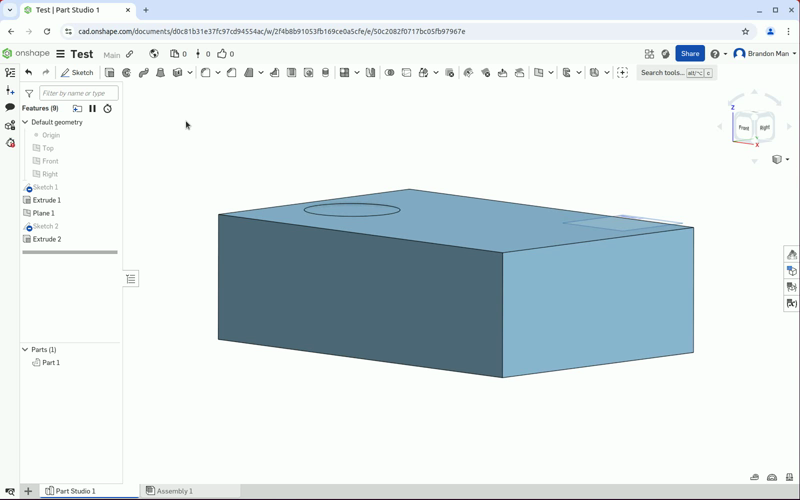
key(left, 3)
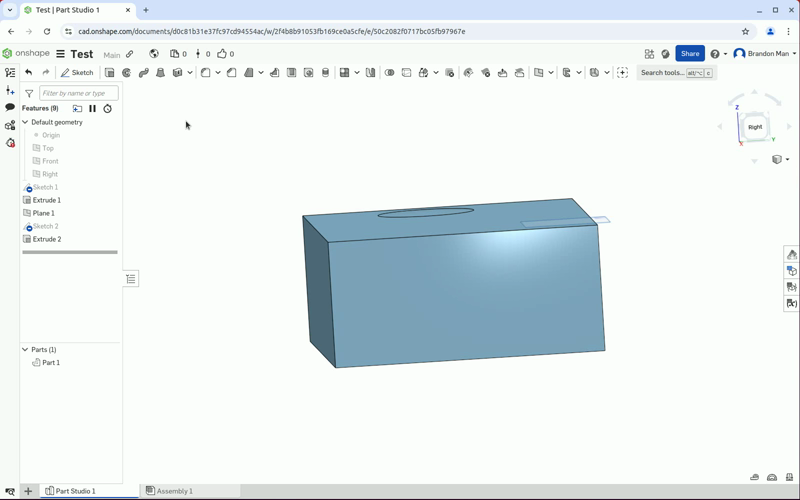
key(right, 3)
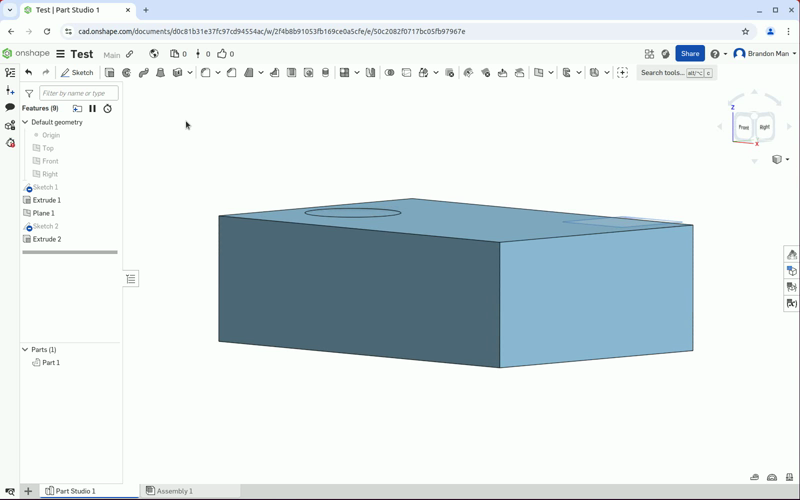
key(down, 3)
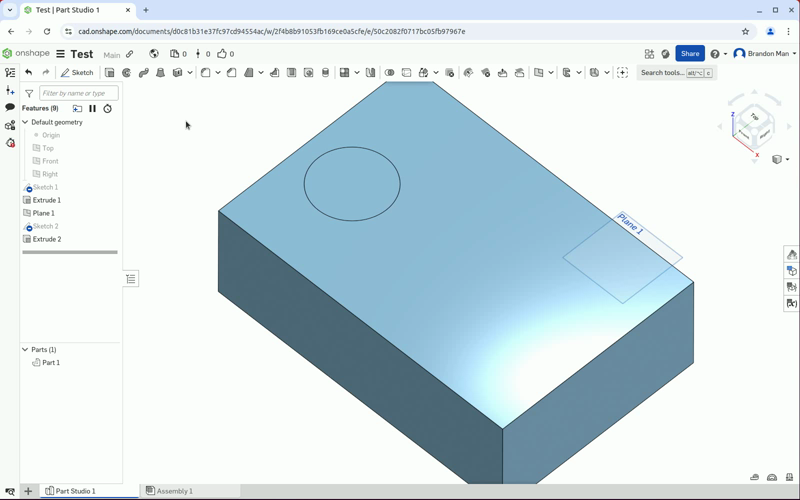
mouse_move(73, 189)
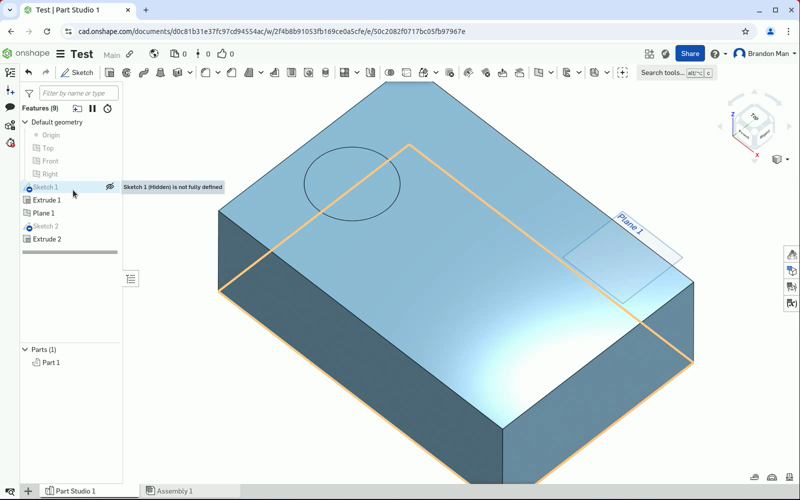
click(73, 189)